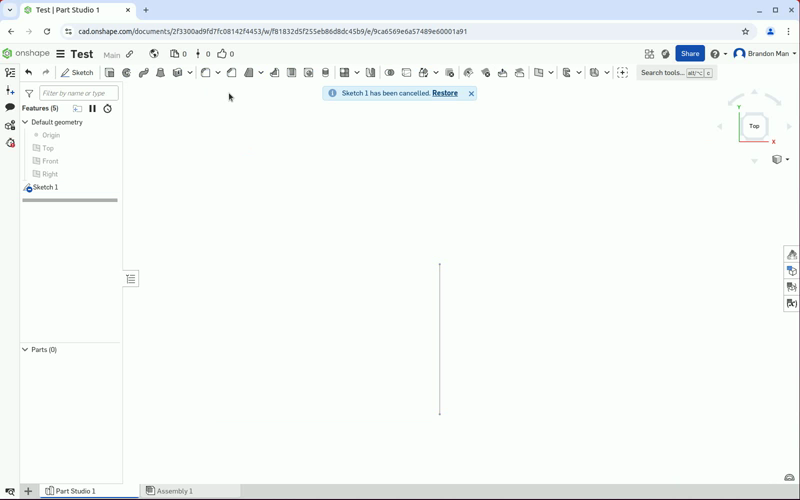
key(shift+h)
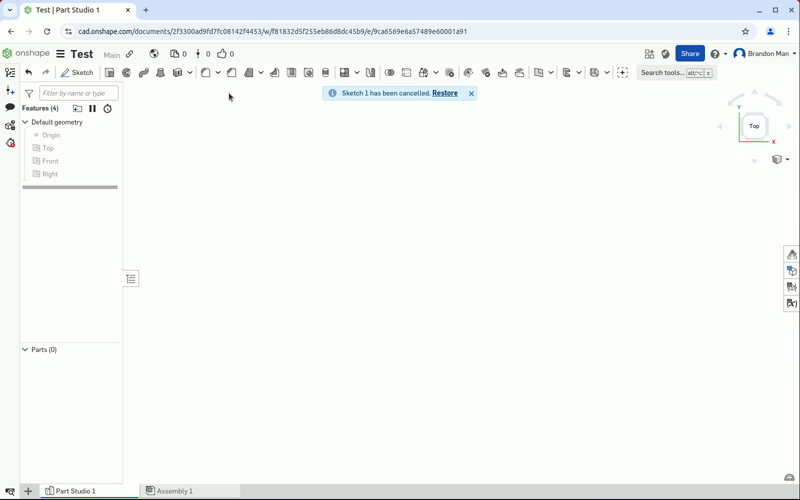
mouse_move(73, 352)
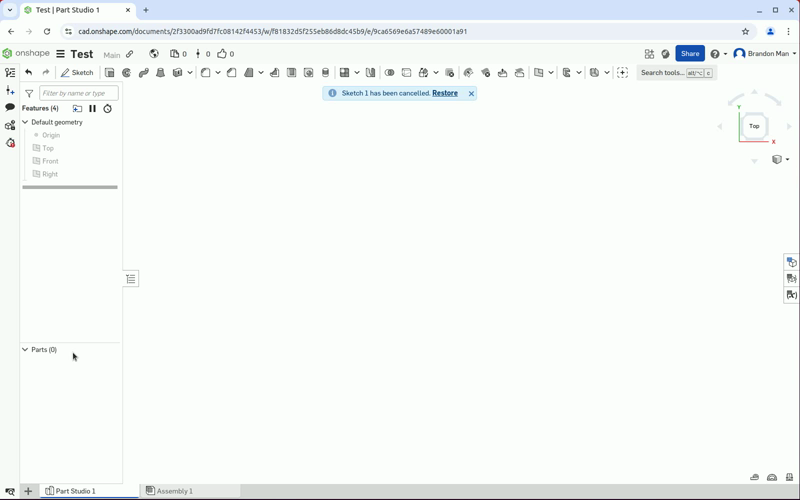
key(y)
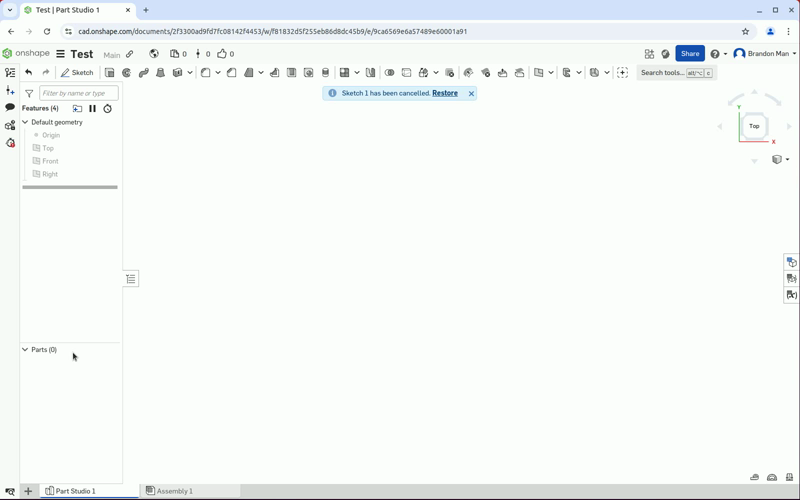
key(shift+p)
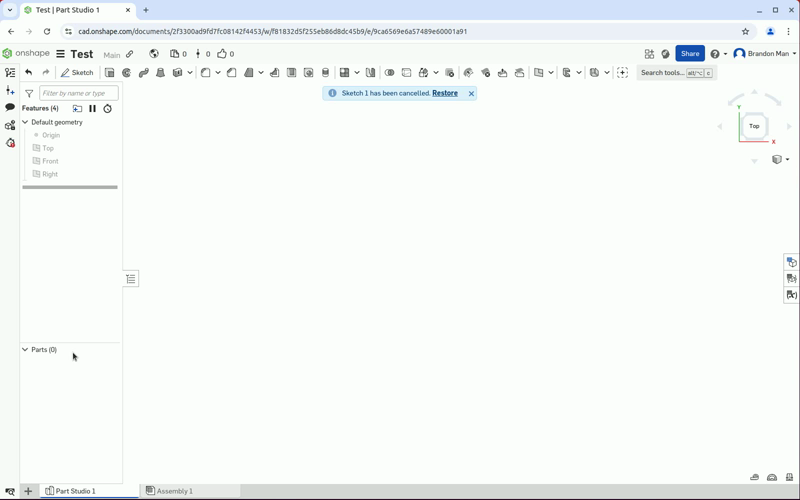
key(space)
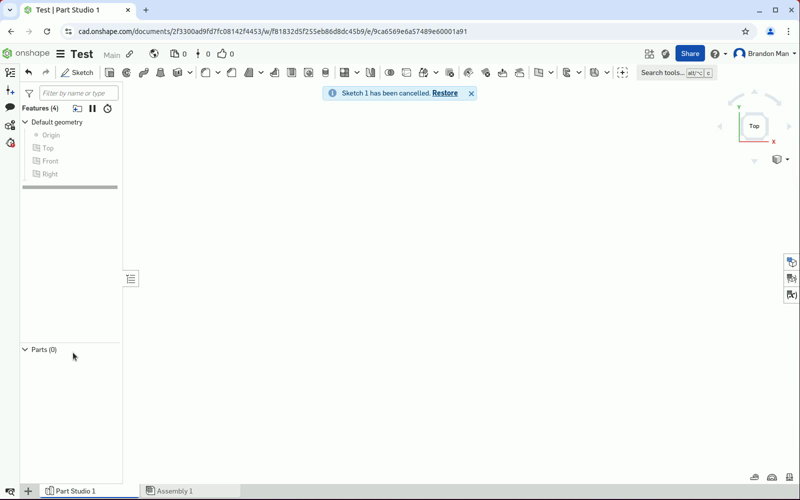
key_down(shift)
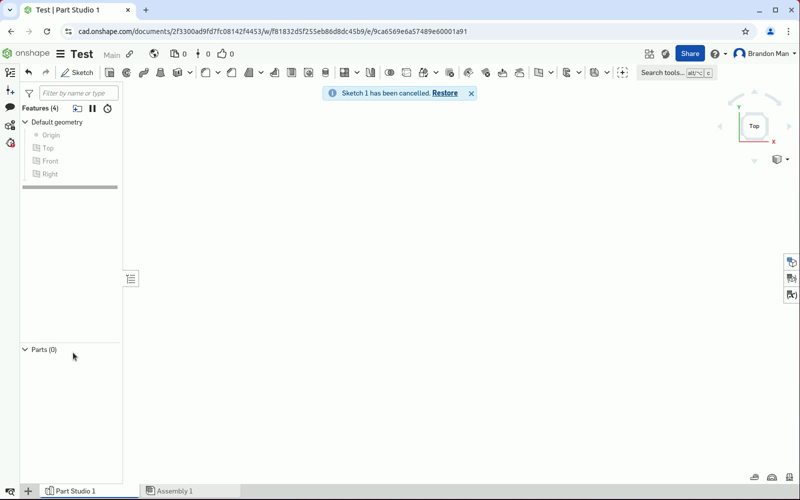
key(up)
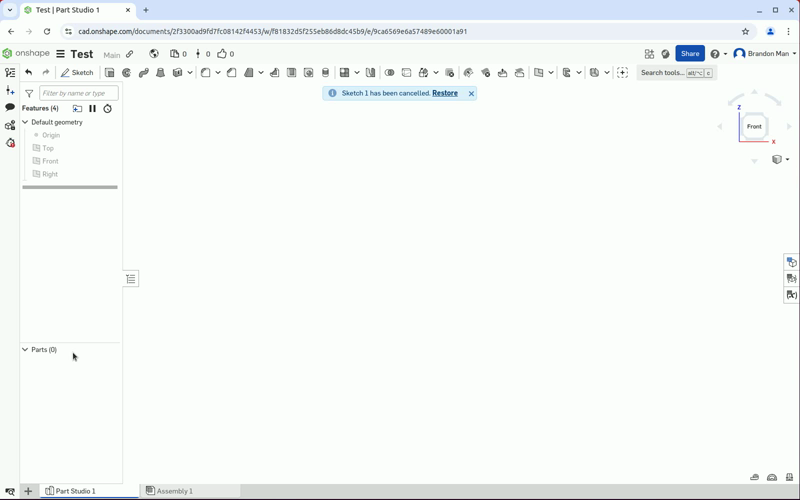
key_up(shift)
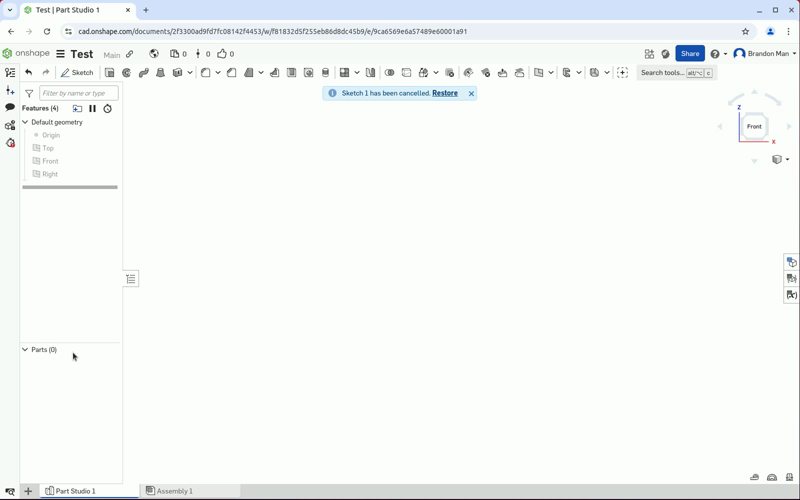
mouse_move(73, 352)
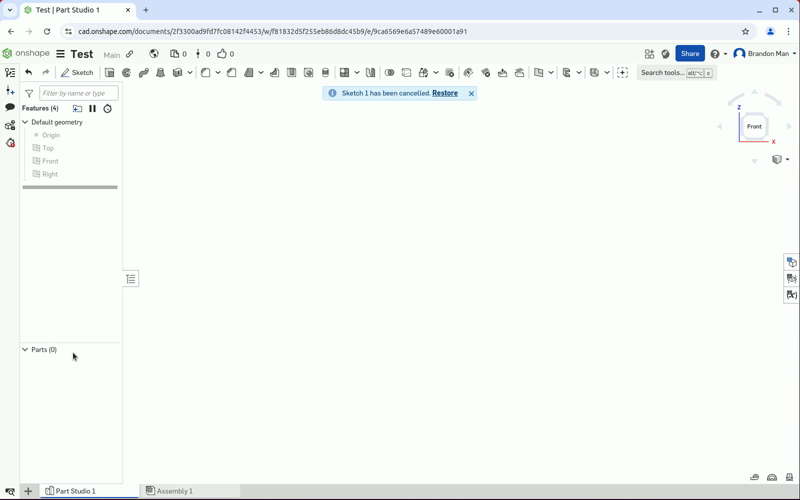
key(shift+y)
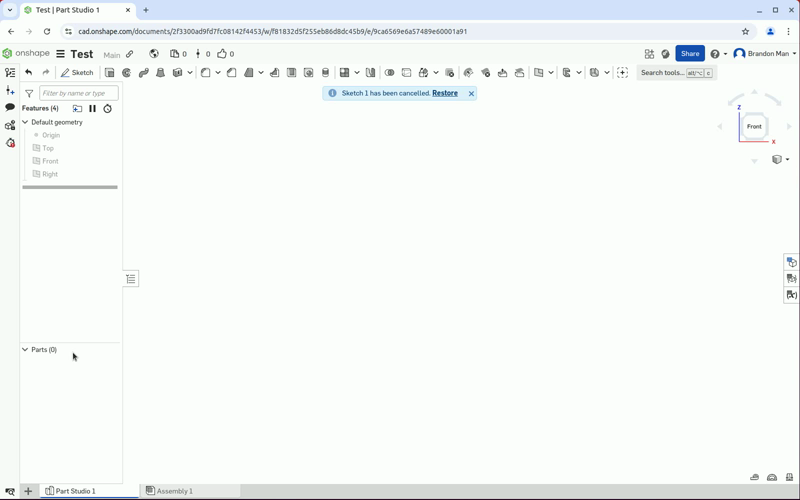
key(shift+s)
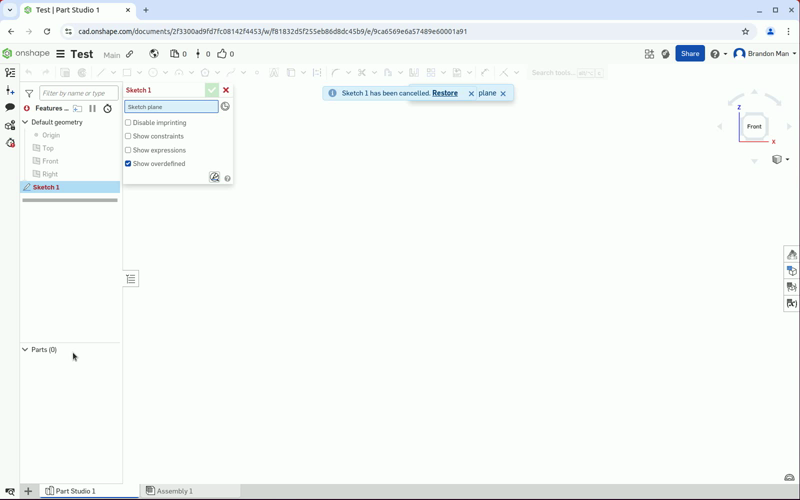
mouse_move(73, 163)
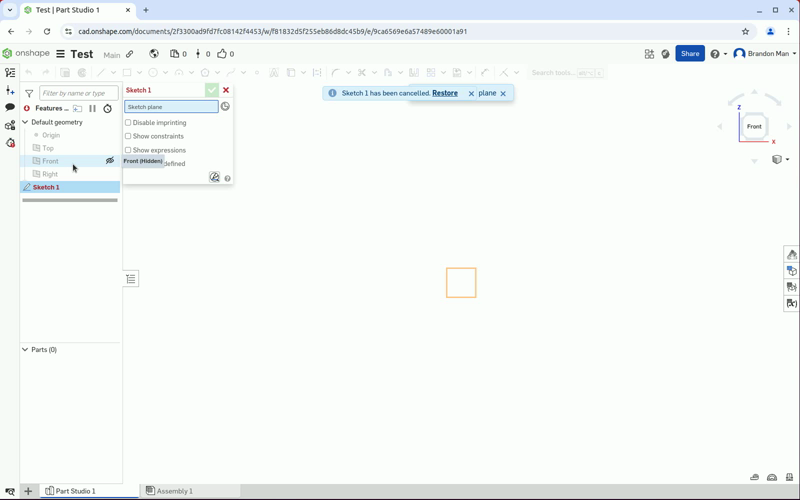
click(73, 163)
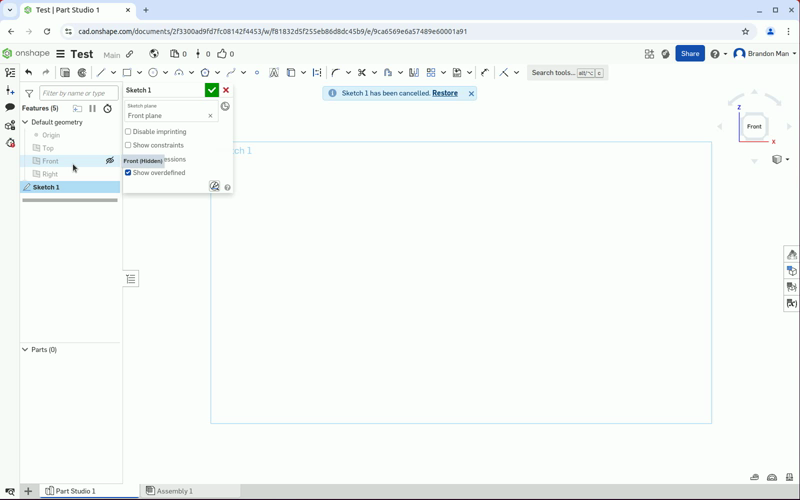
mouse_move(73, 352)
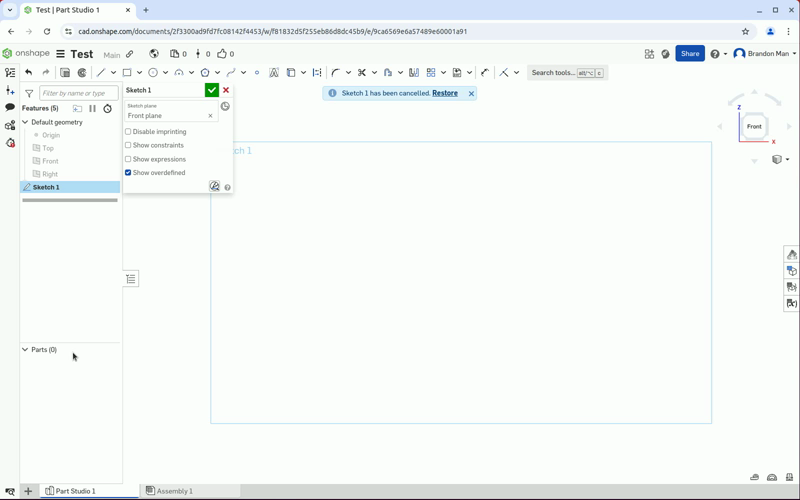
key(y)
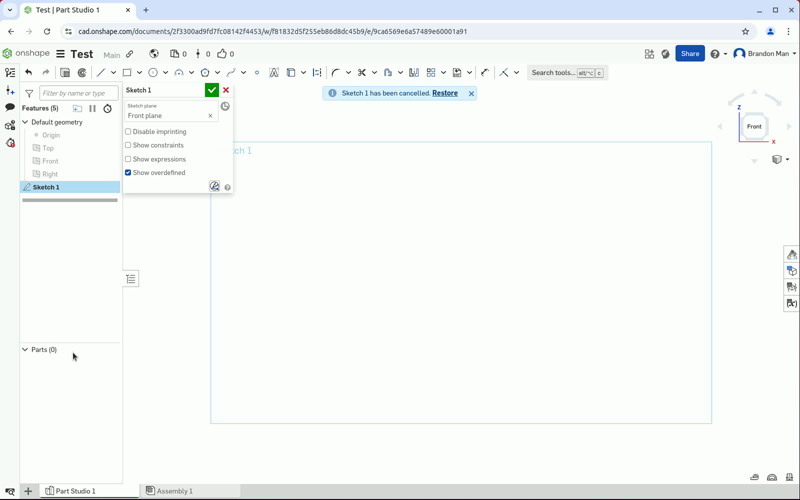
key(c)
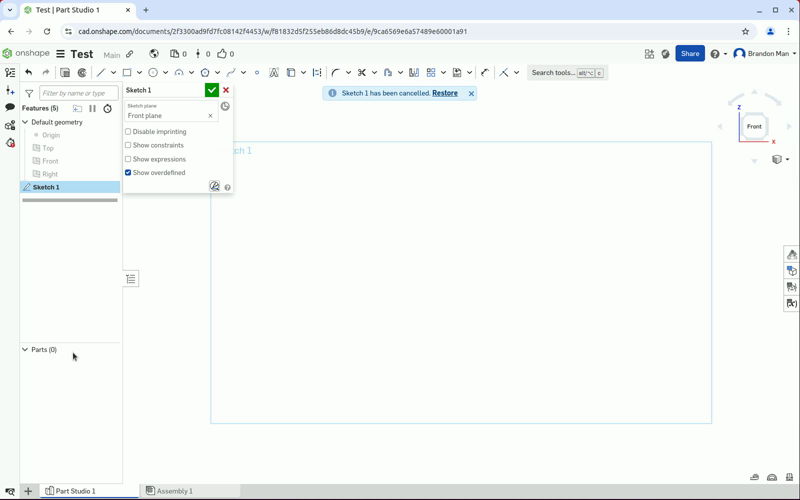
key_down(shift)
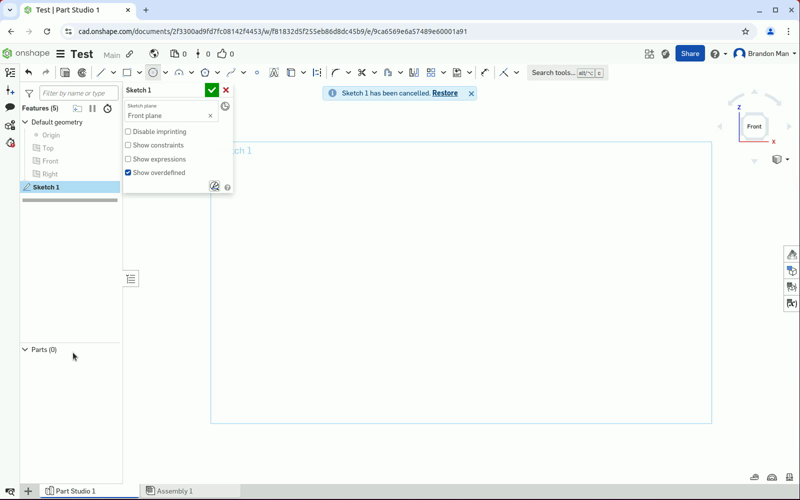
mouse_move(461, 282)
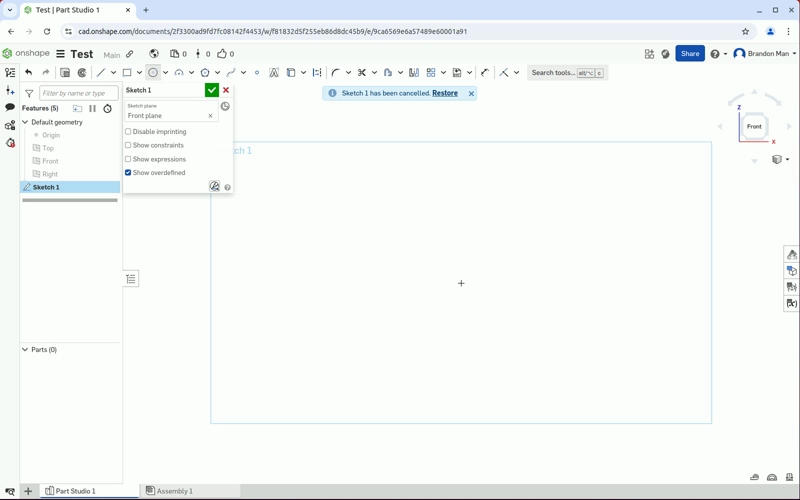
click(461, 282)
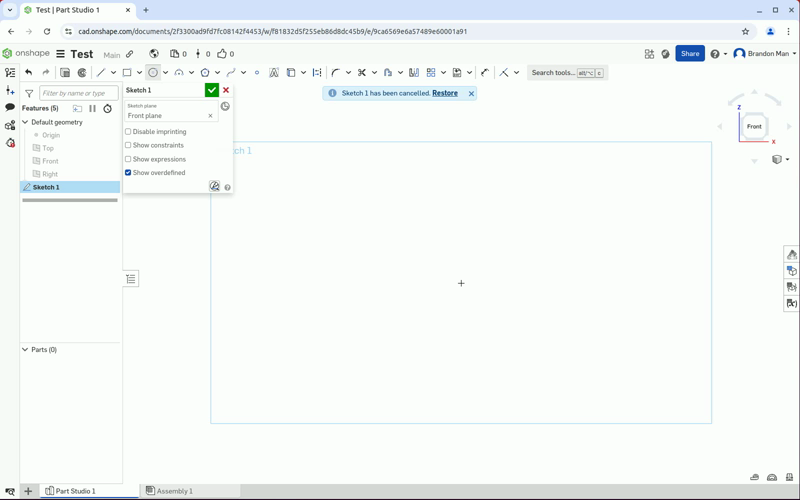
key_up(shift)
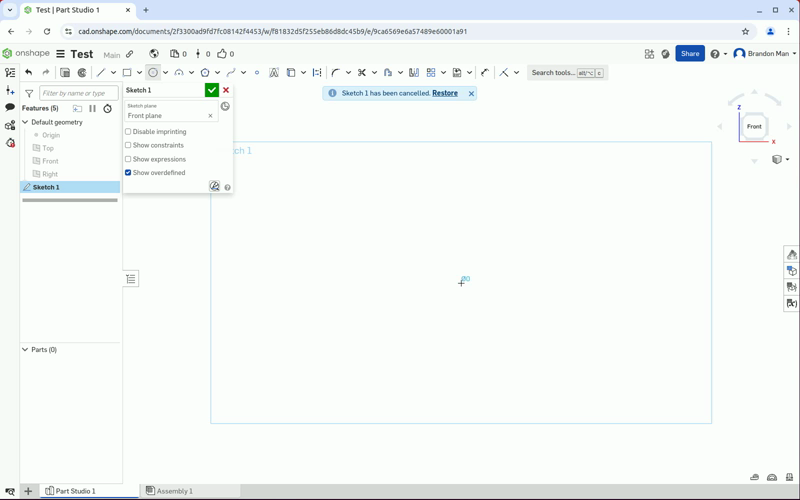
mouse_move(477, 282)
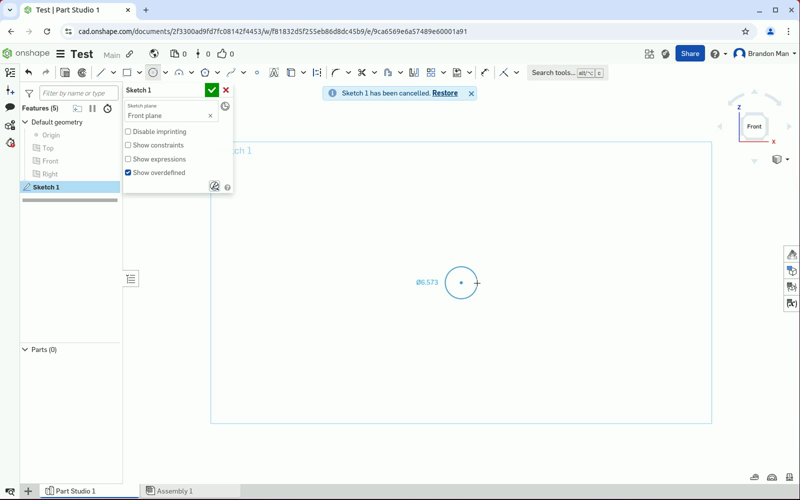
click(477, 282)
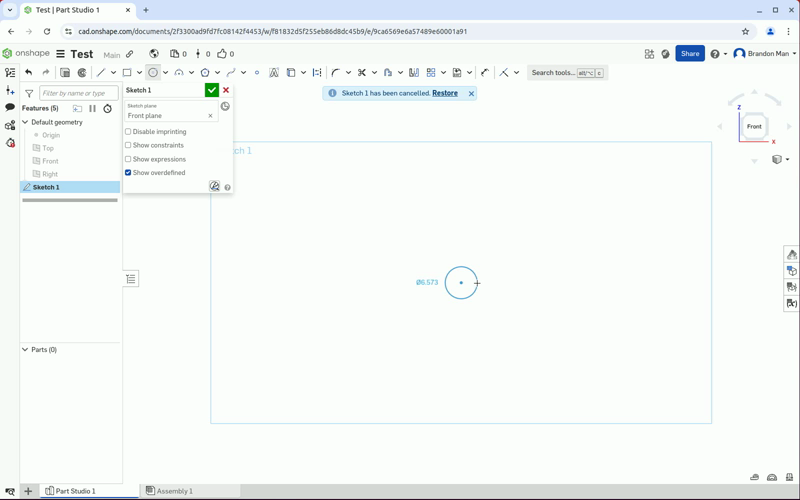
key(esc)
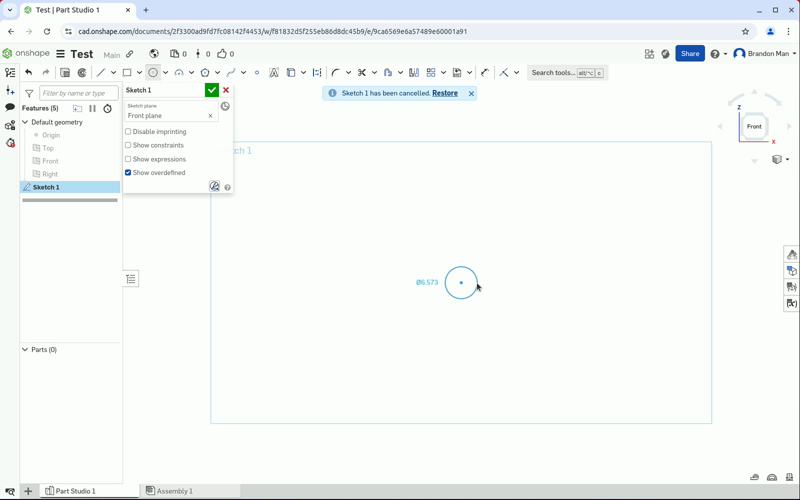
mouse_move(467, 295)
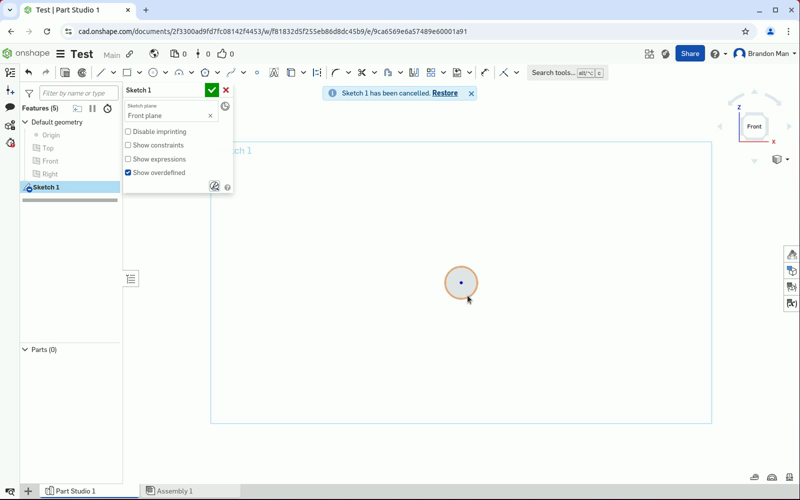
scroll(6)
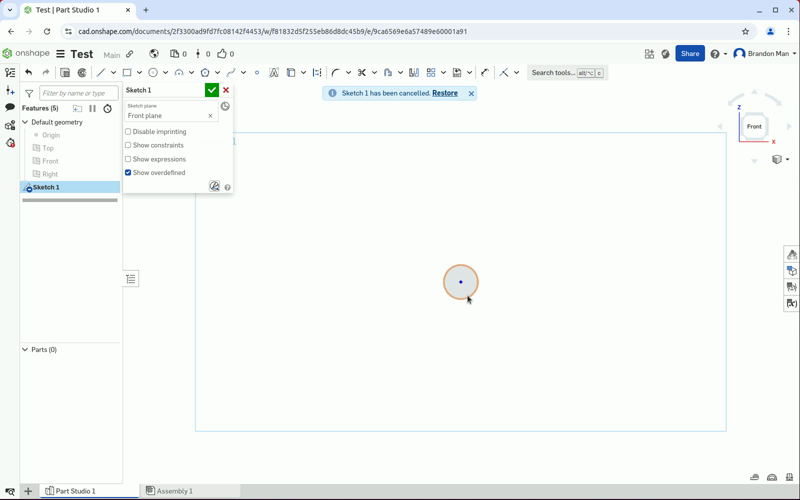
scroll(6)
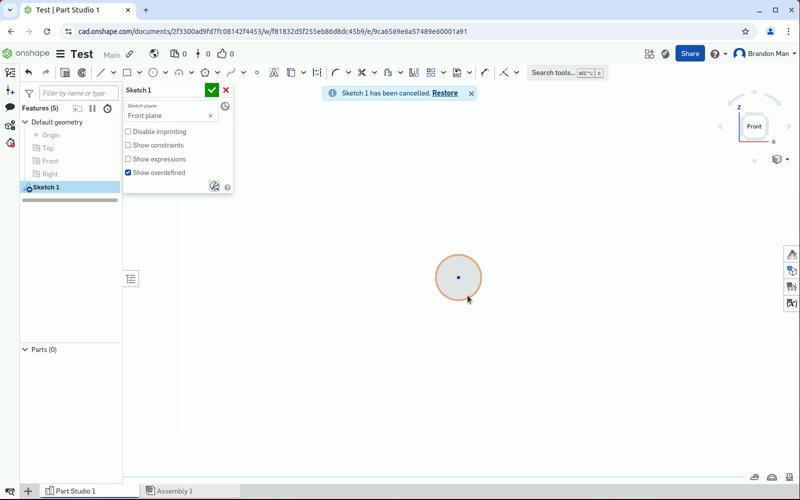
scroll(6)
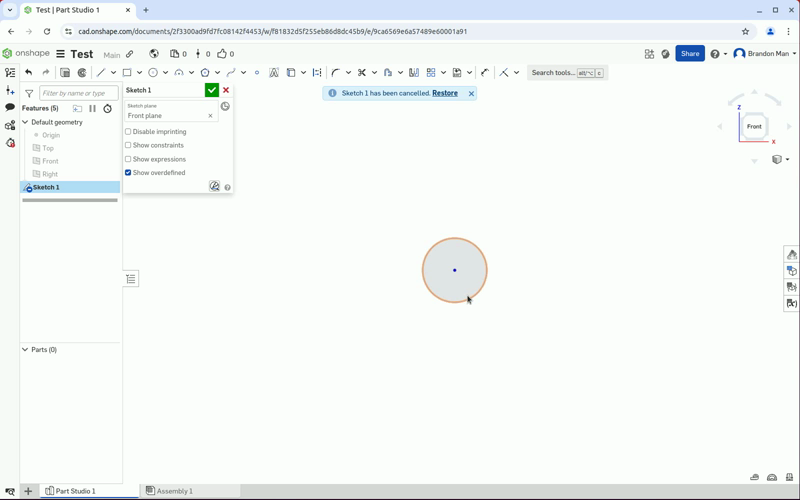
scroll(6)
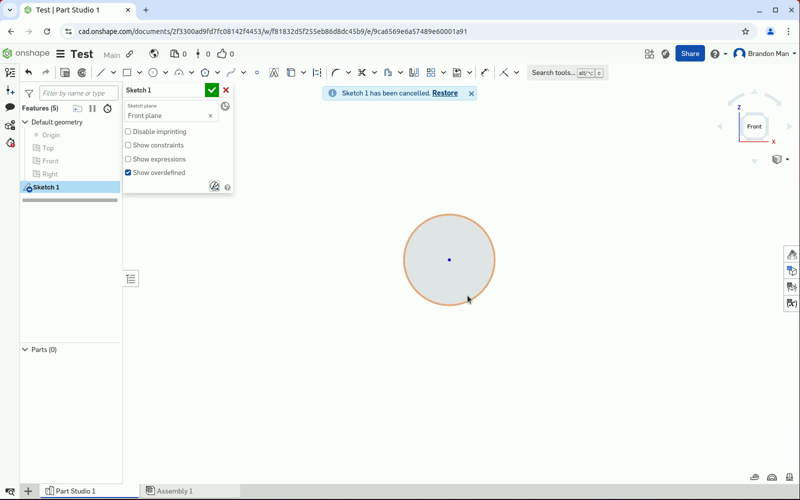
scroll(6)
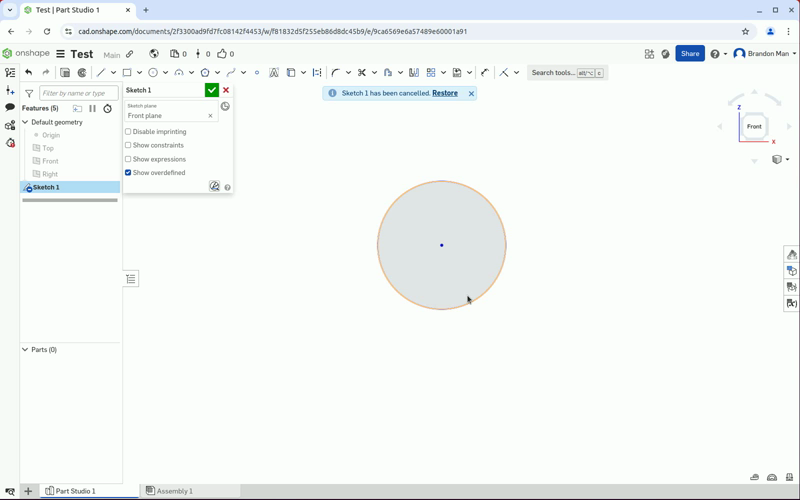
scroll(6)
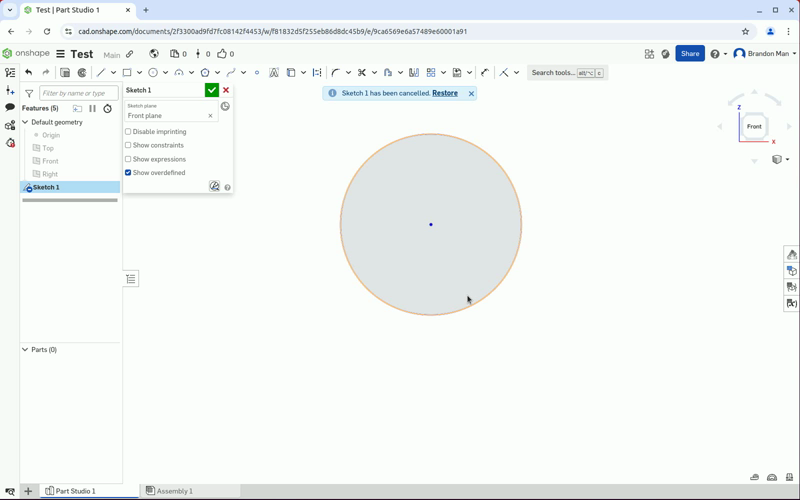
scroll(6)
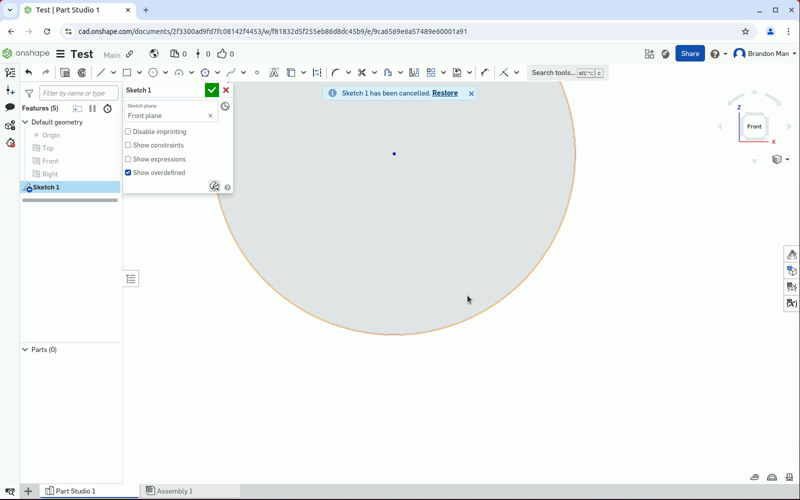
click(467, 295)
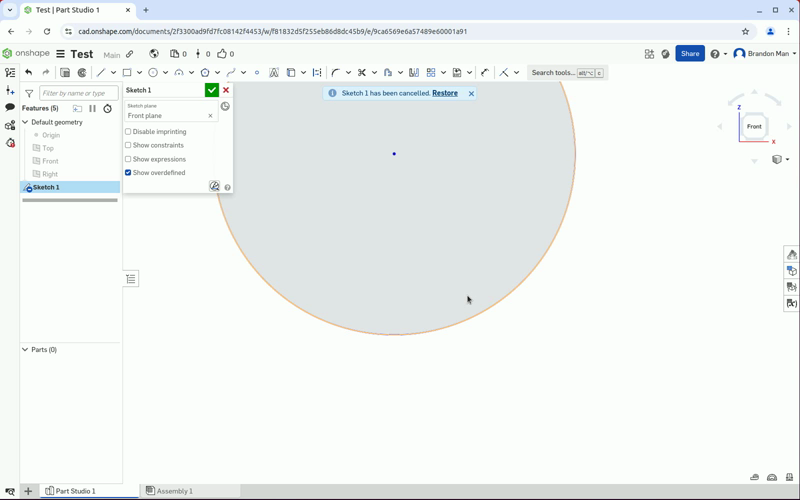
scroll(-6)
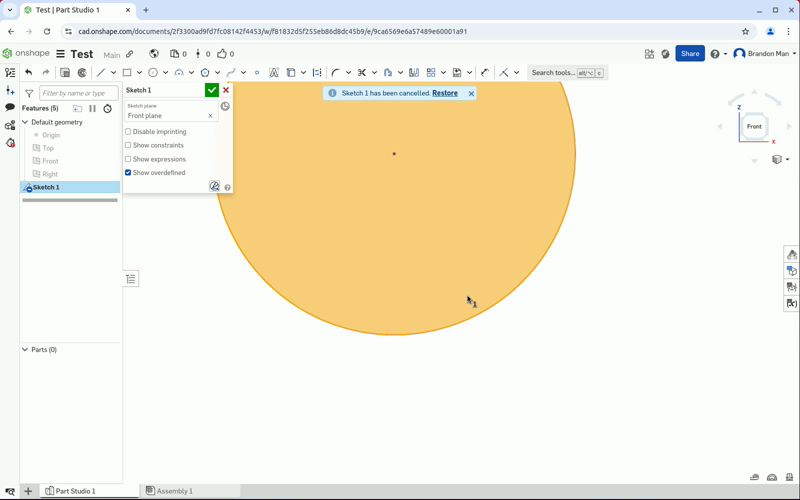
scroll(-6)
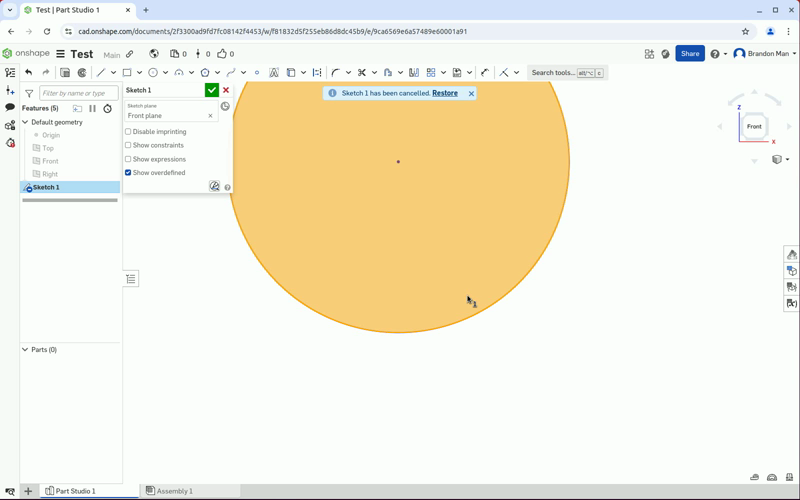
scroll(-6)
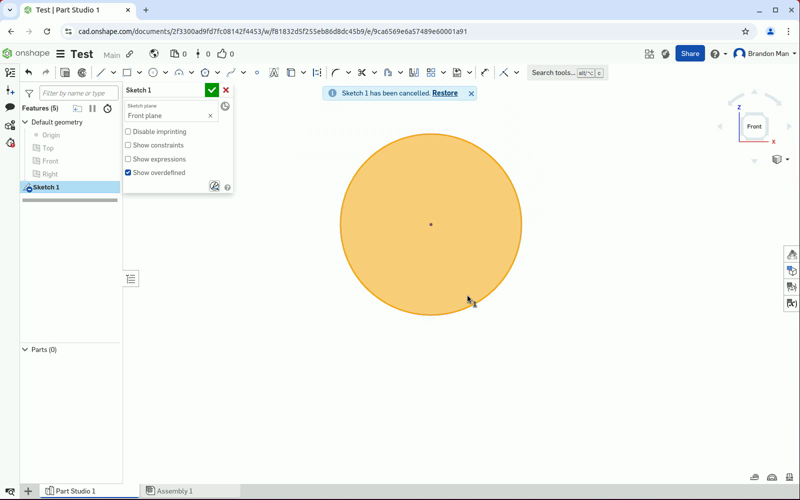
scroll(-6)
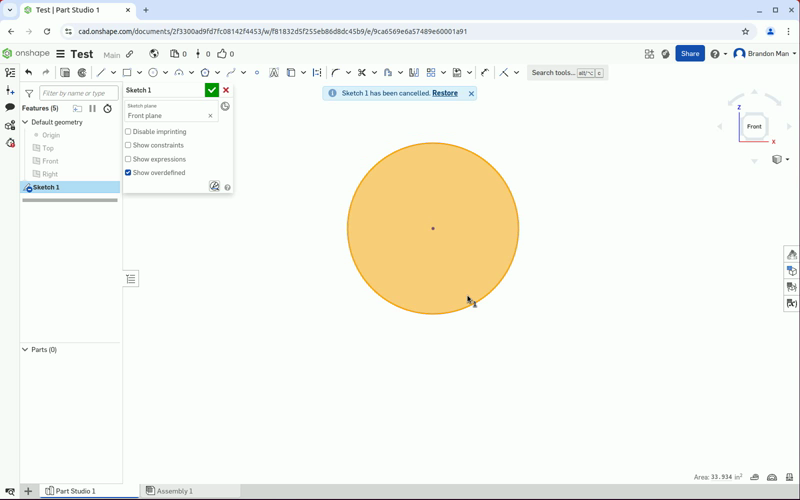
scroll(-6)
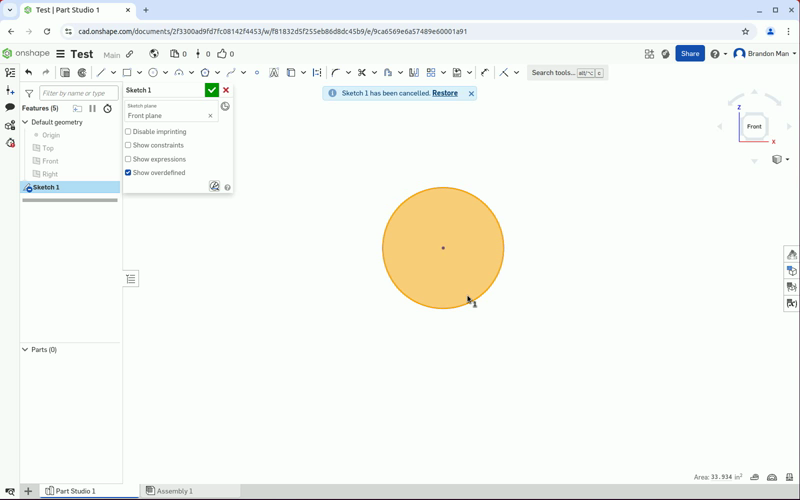
scroll(-6)
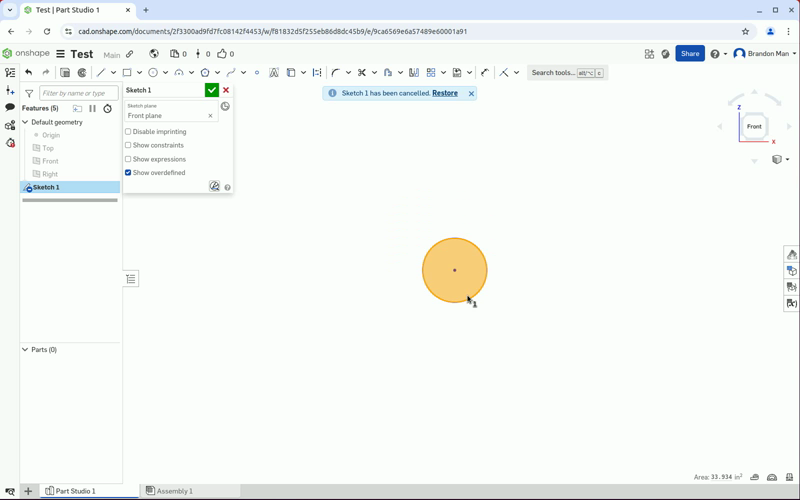
scroll(-6)
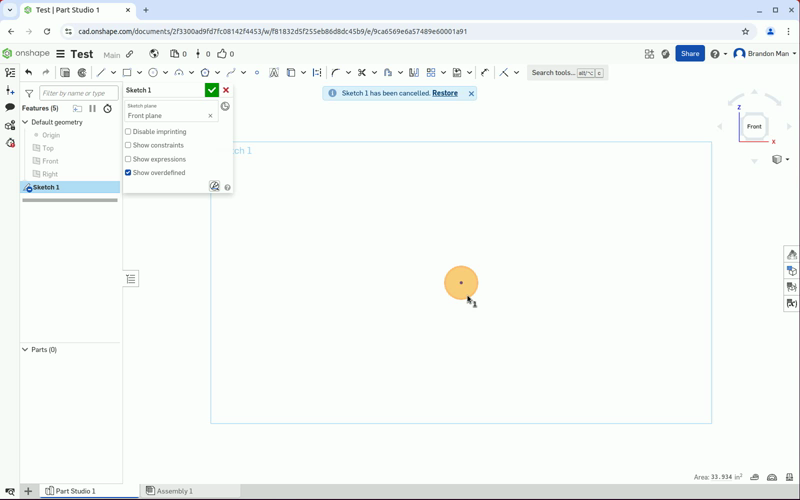
mouse_move(73, 352)
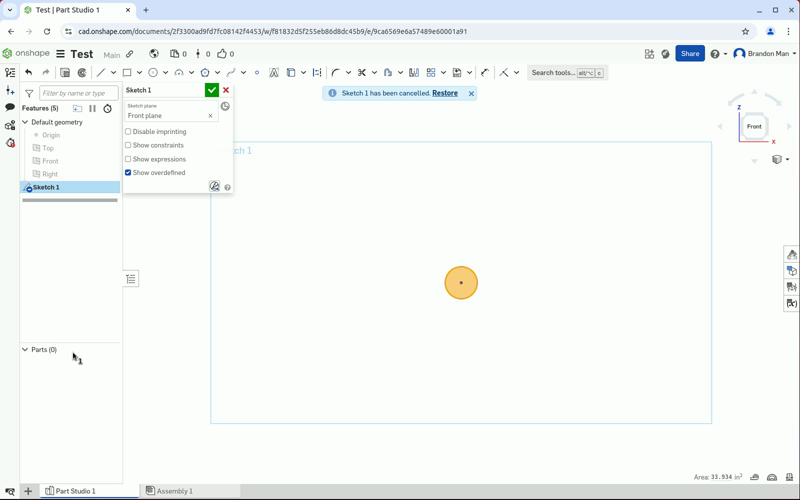
key(shift+y)
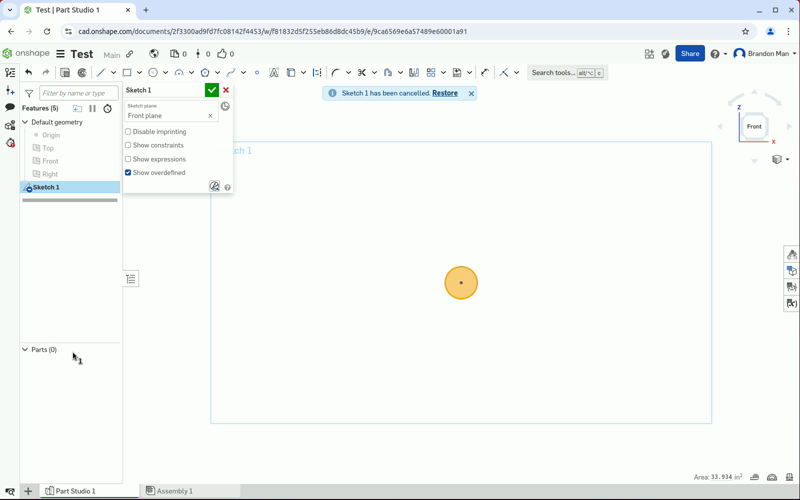
key(shift+e)
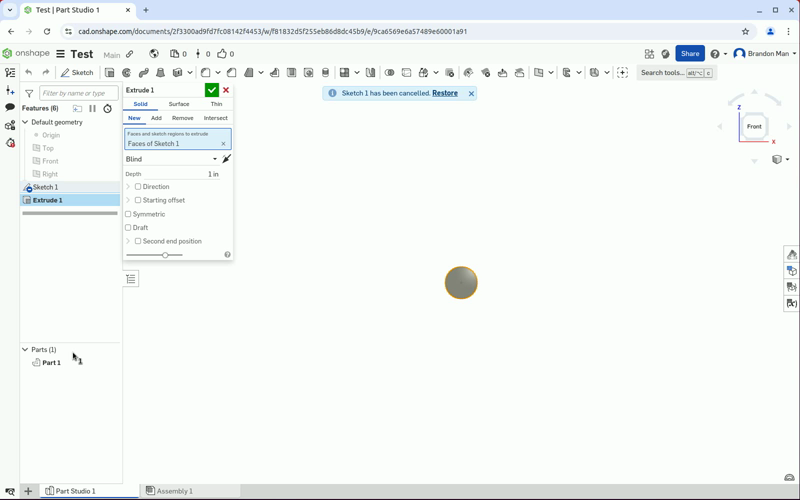
mouse_move(143, 106)
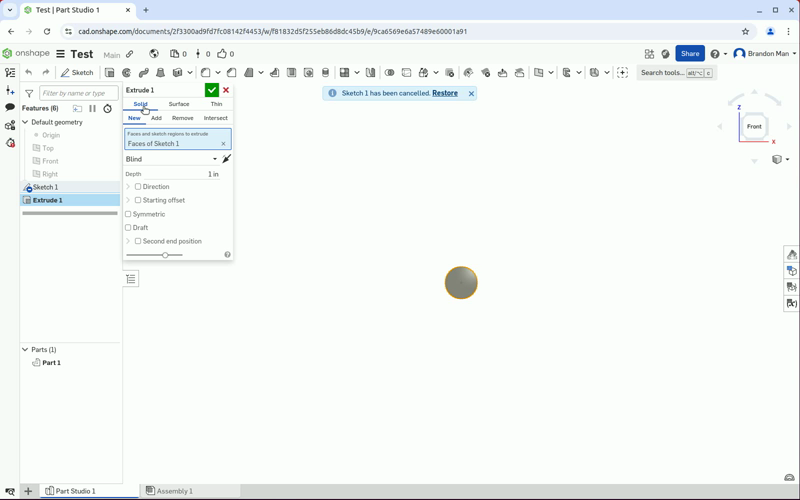
click(143, 106)
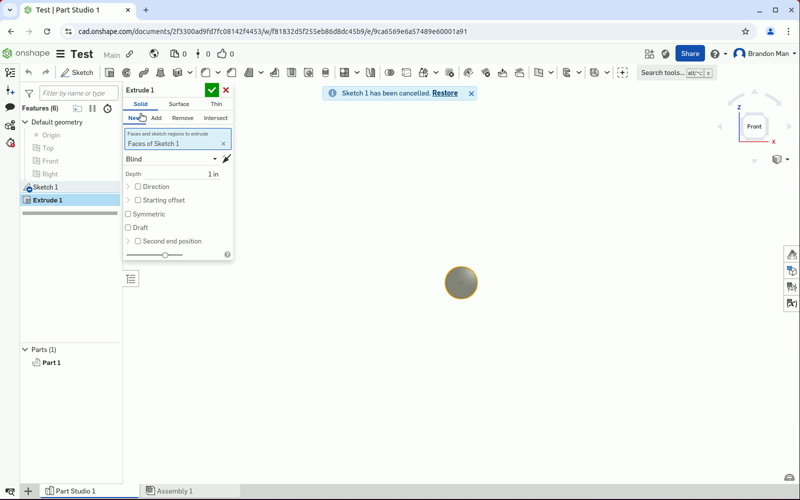
mouse_move(137, 120)
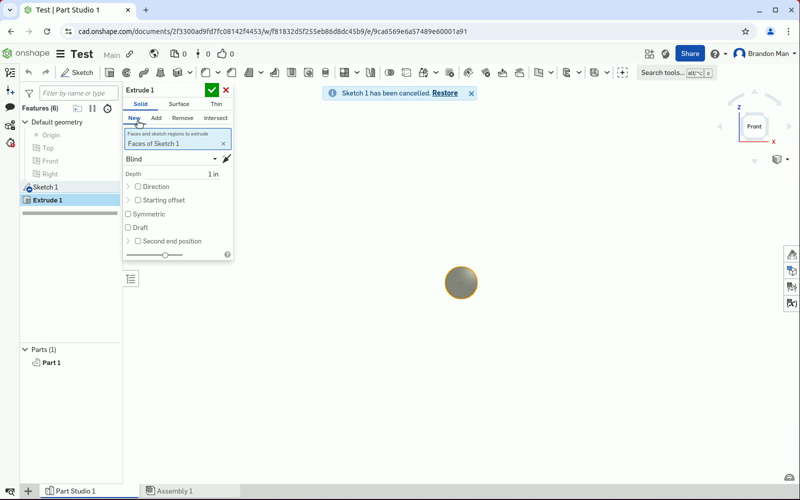
click(137, 120)
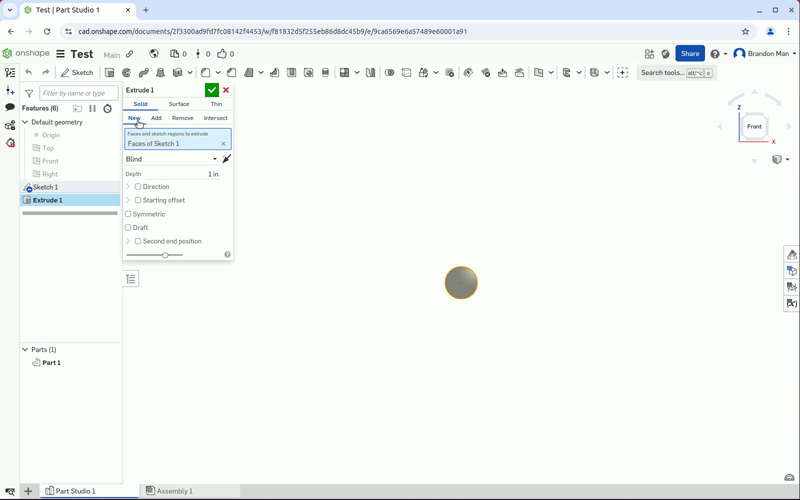
key(tab, 4)
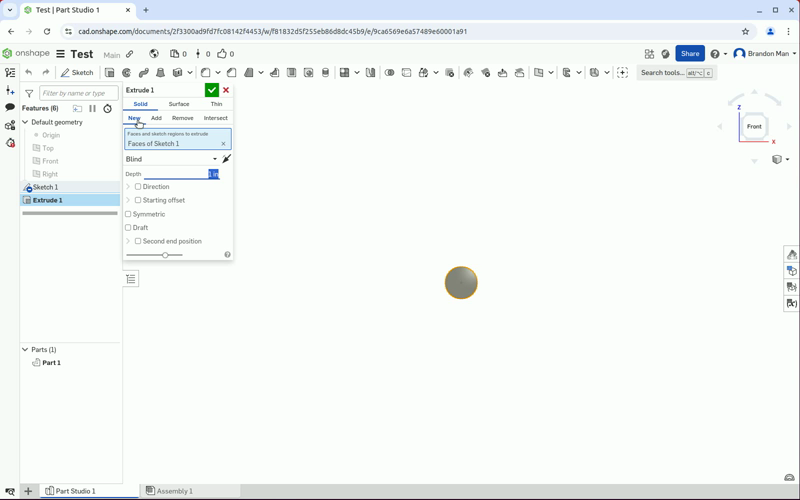
text(7.462)
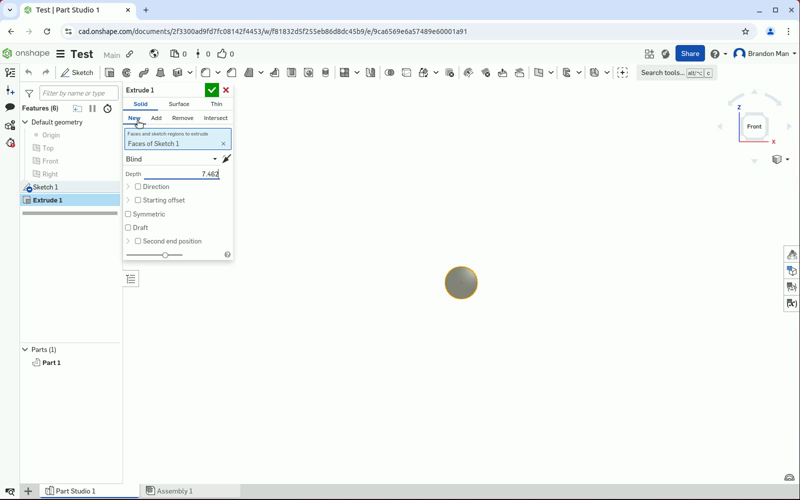
key(enter)
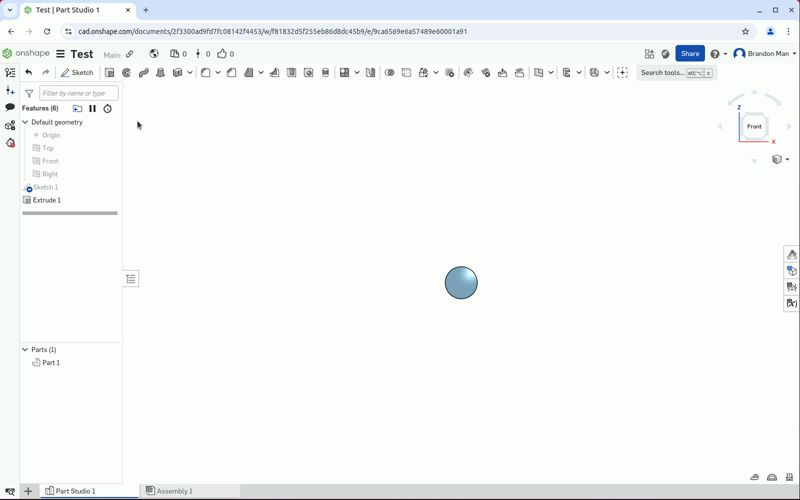
key(shift+h)
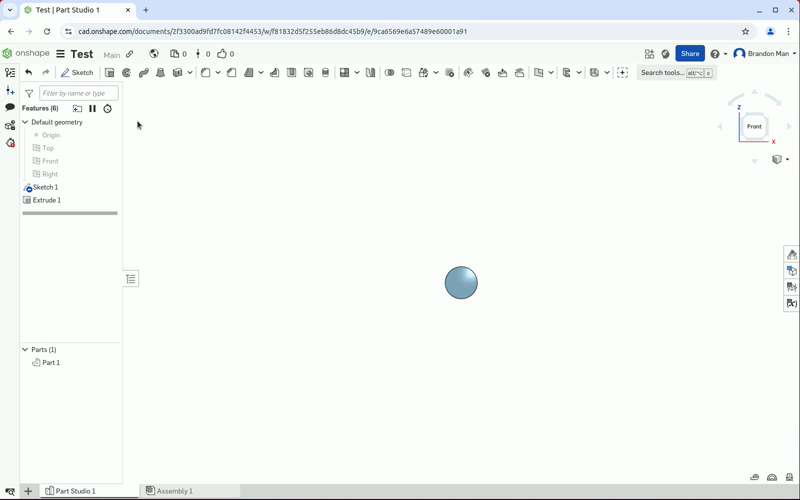
key(shift+h)
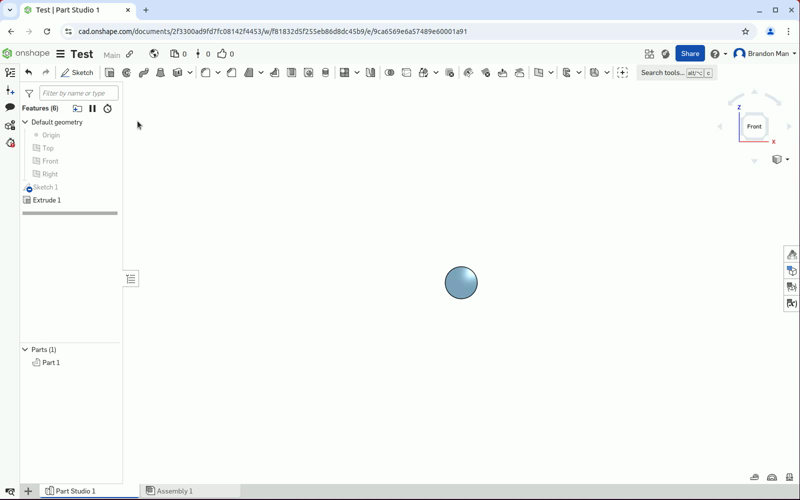
mouse_move(73, 189)
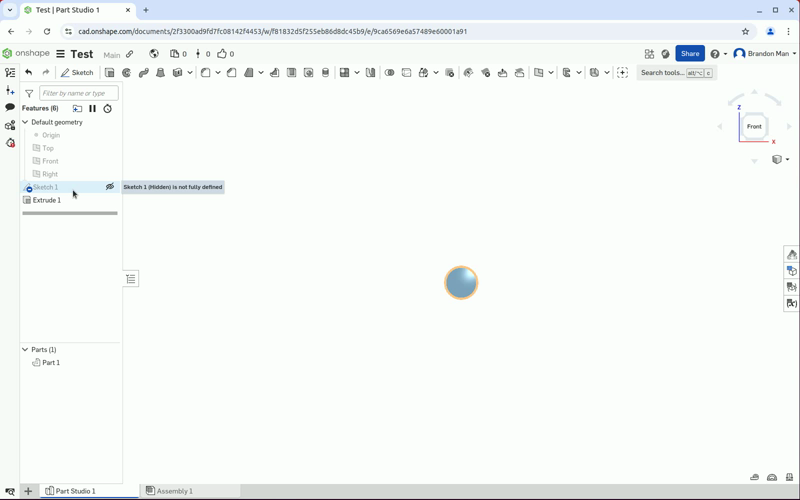
click(73, 189)
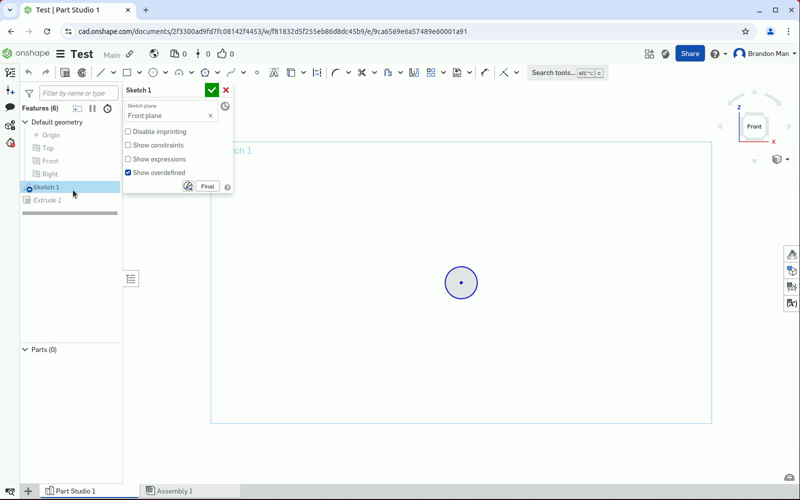
mouse_move(229, 92)
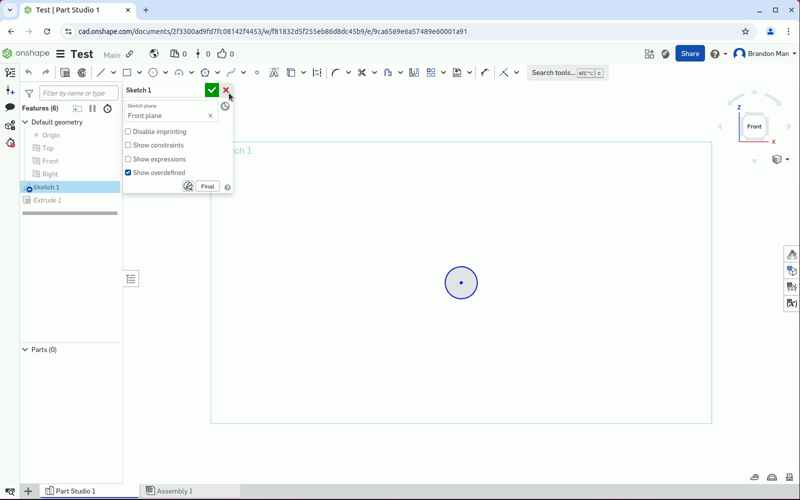
click(229, 92)
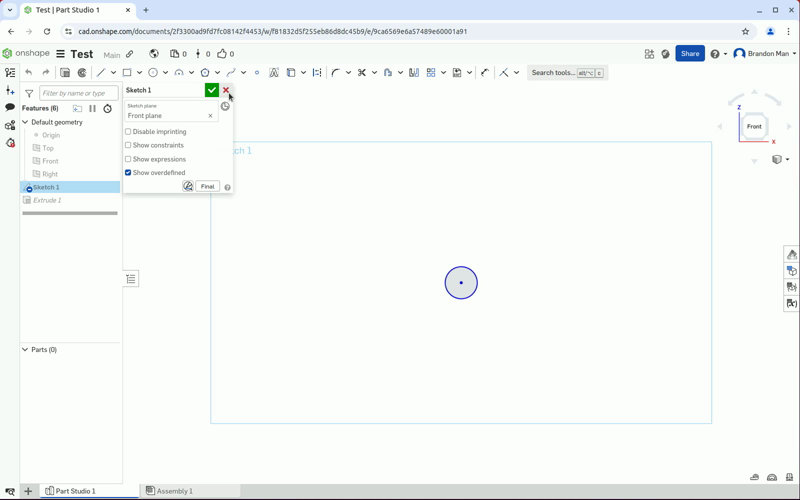
key(shift+s)
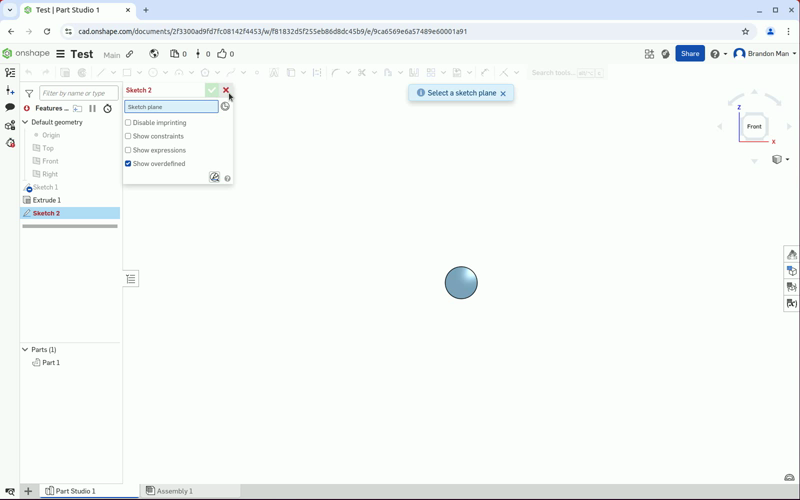
mouse_move(73, 163)
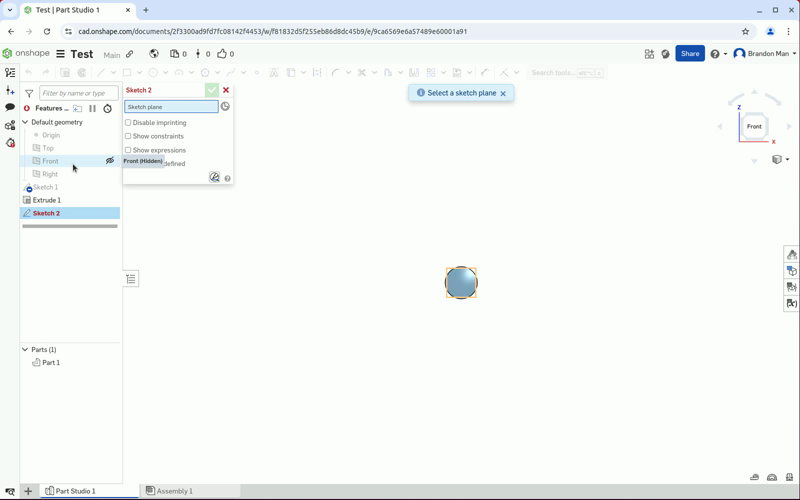
click(73, 163)
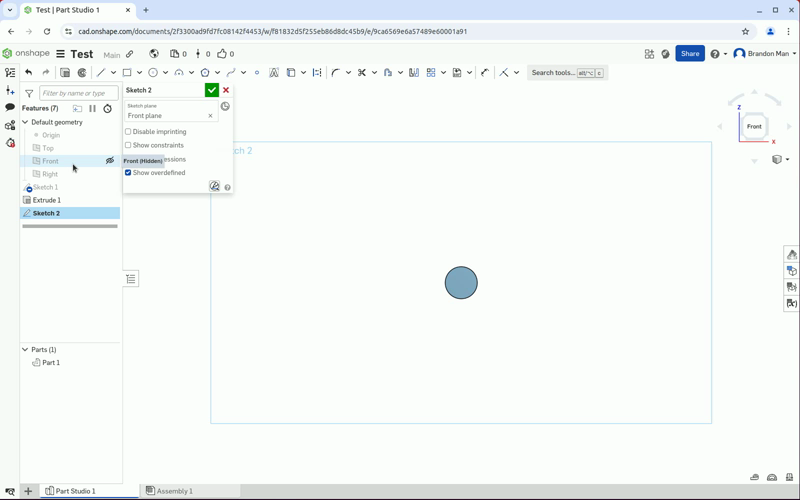
mouse_move(73, 352)
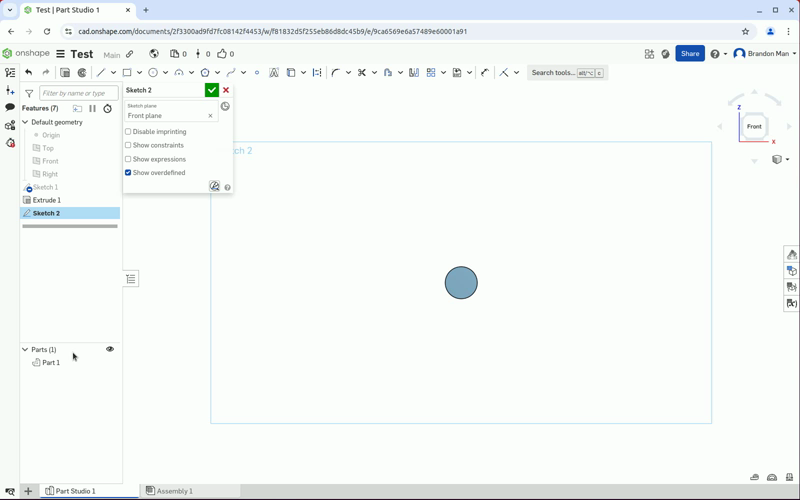
key(y)
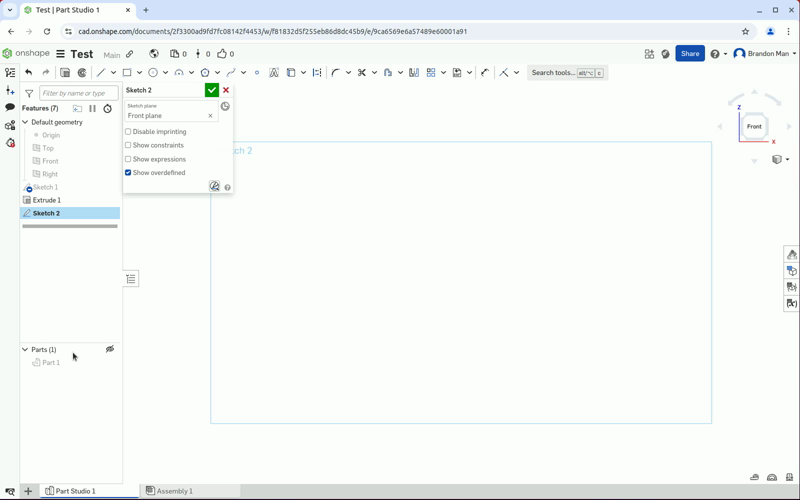
key(c)
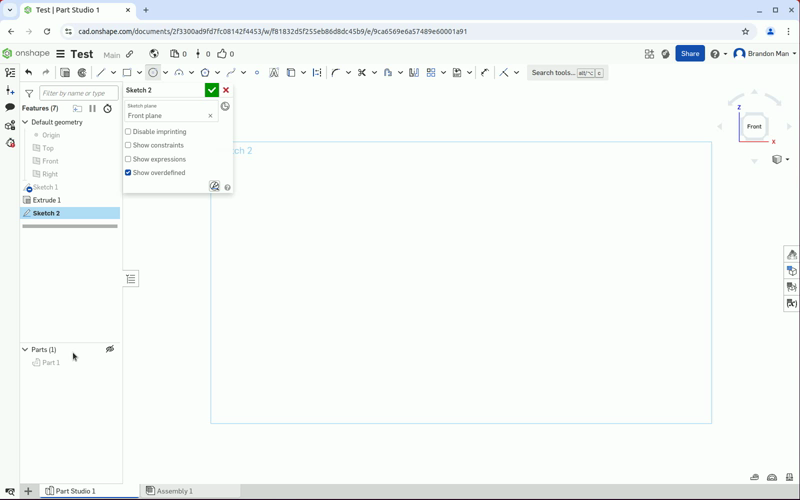
key_down(shift)
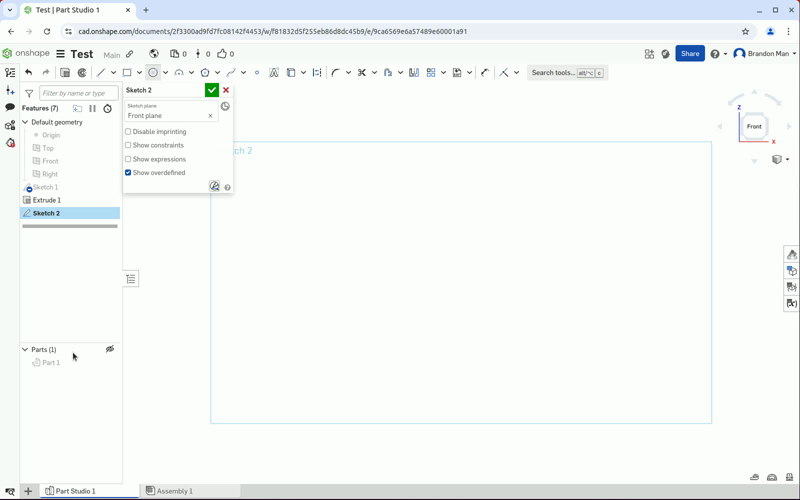
mouse_move(534, 282)
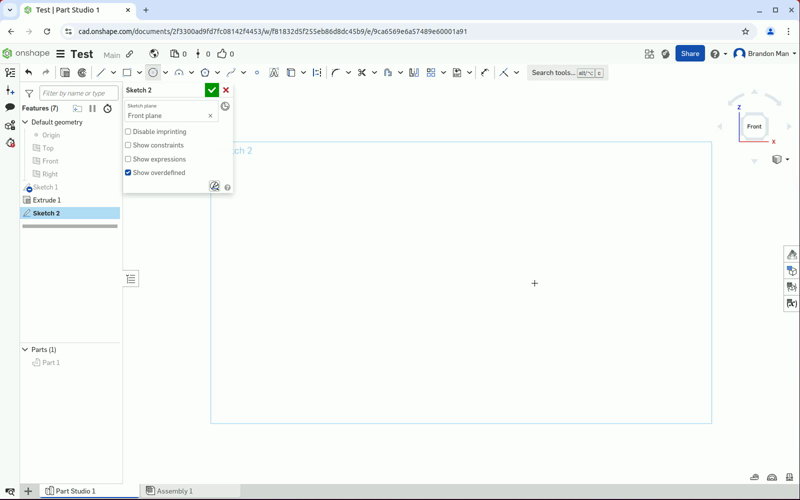
click(534, 282)
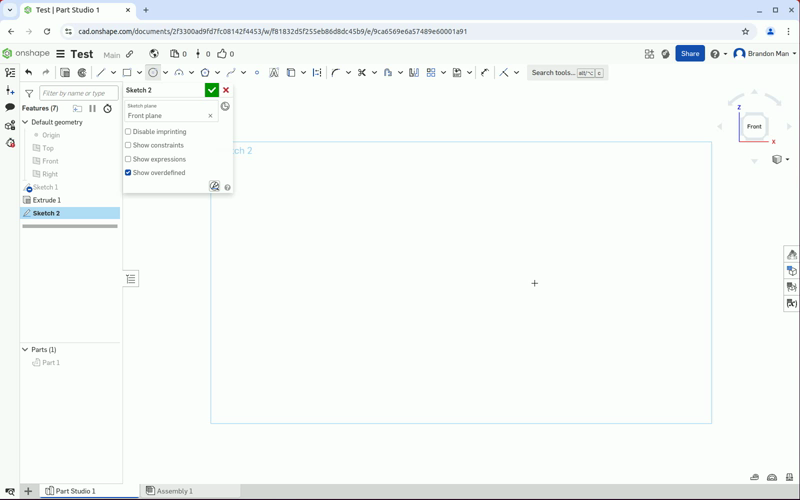
key_up(shift)
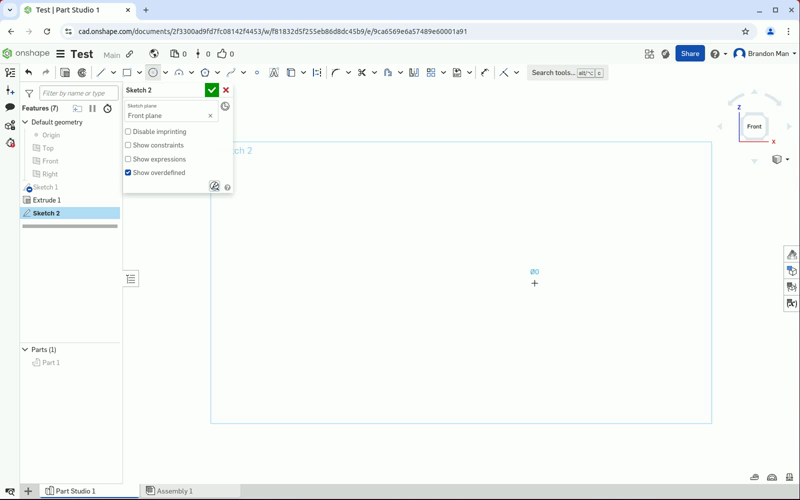
mouse_move(574, 282)
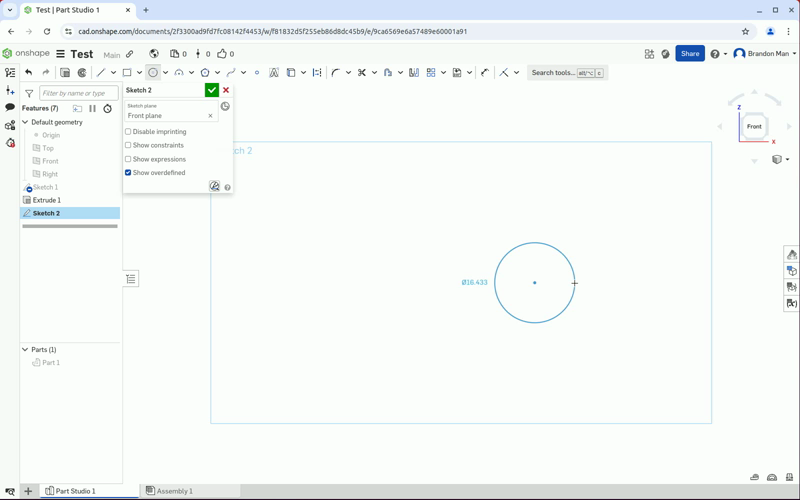
click(574, 282)
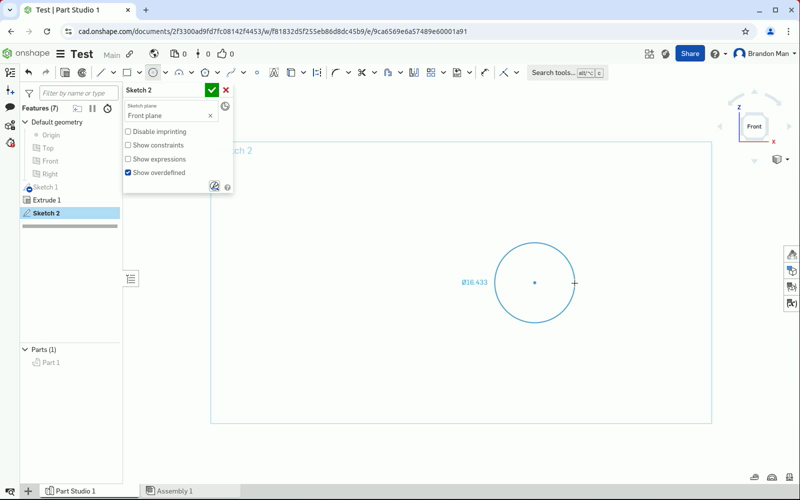
key(esc)
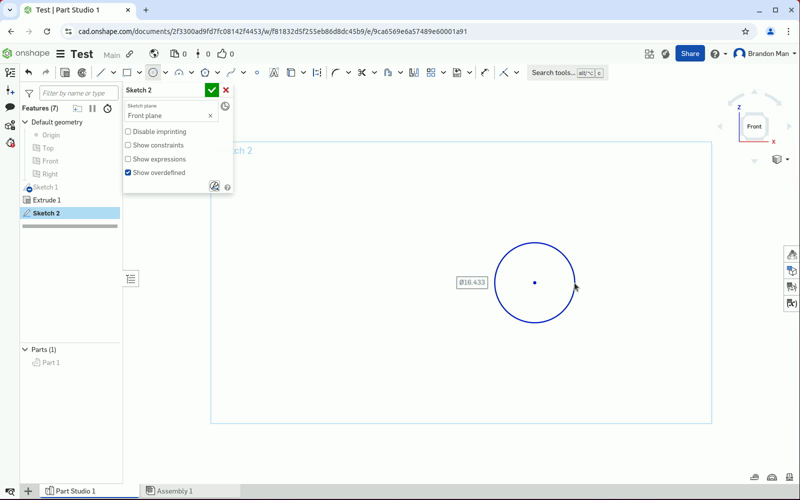
mouse_move(526, 266)
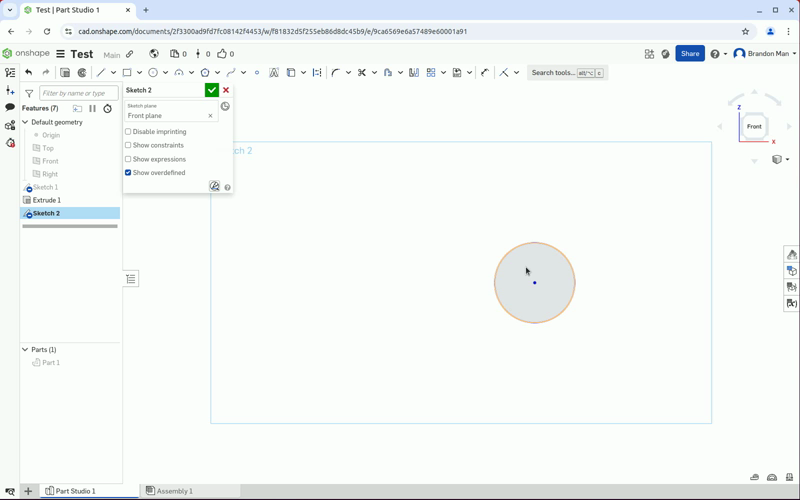
click(526, 266)
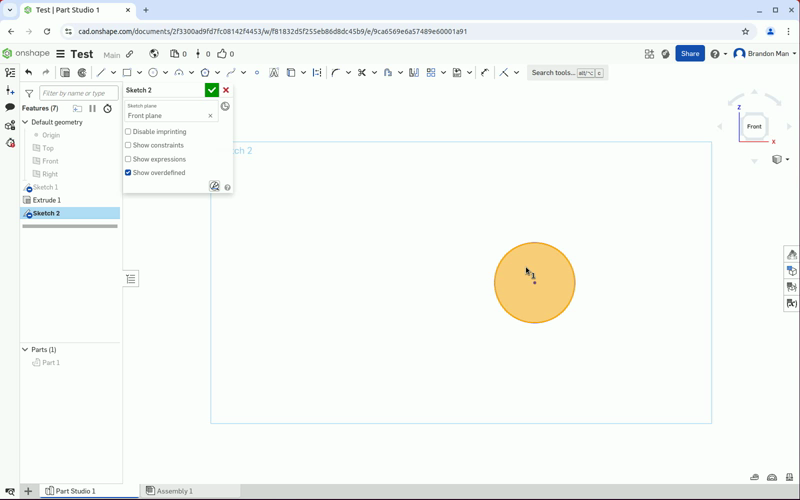
mouse_move(73, 352)
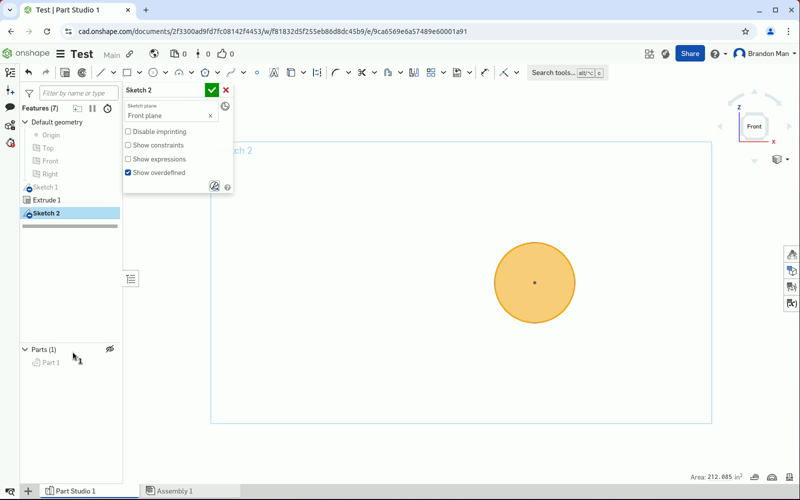
key(shift+y)
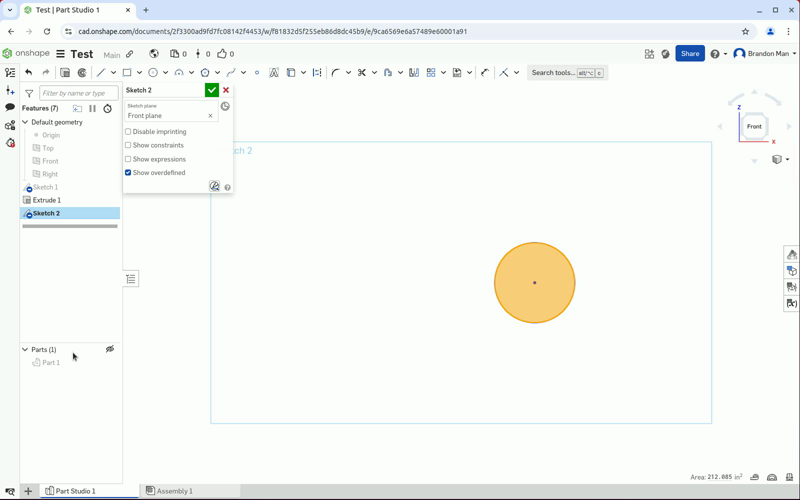
key(shift+e)
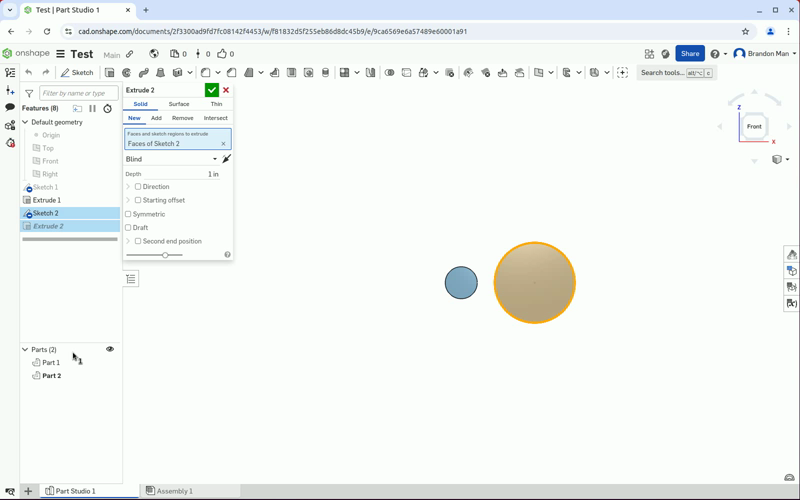
mouse_move(143, 106)
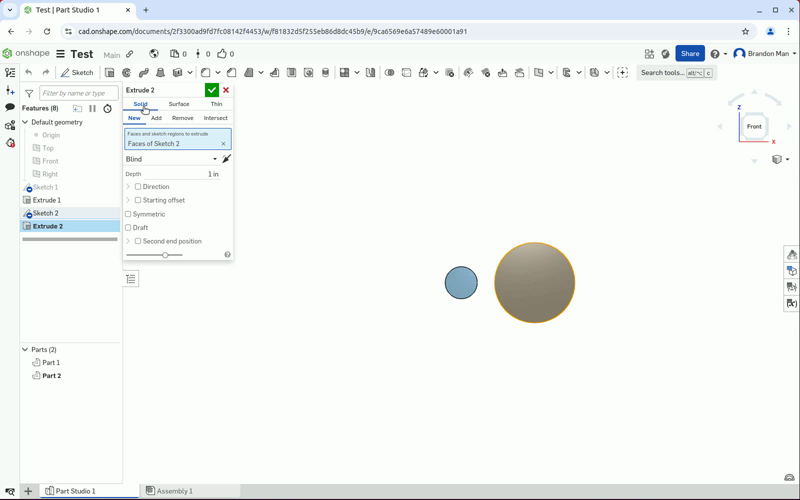
click(143, 106)
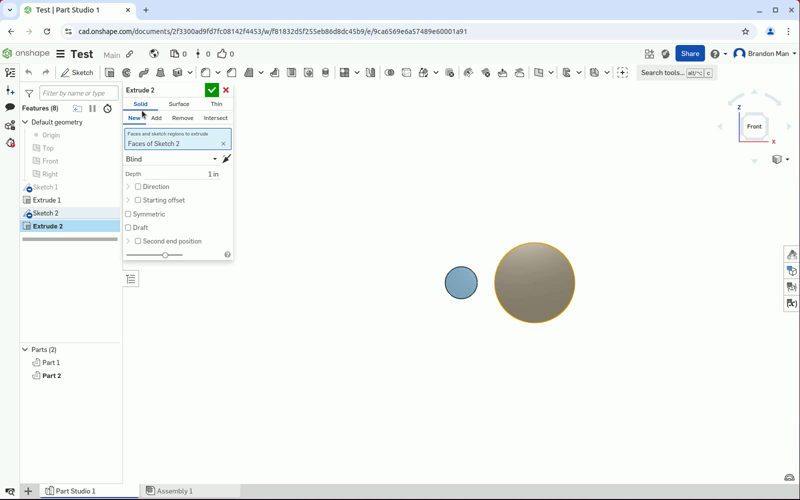
mouse_move(137, 120)
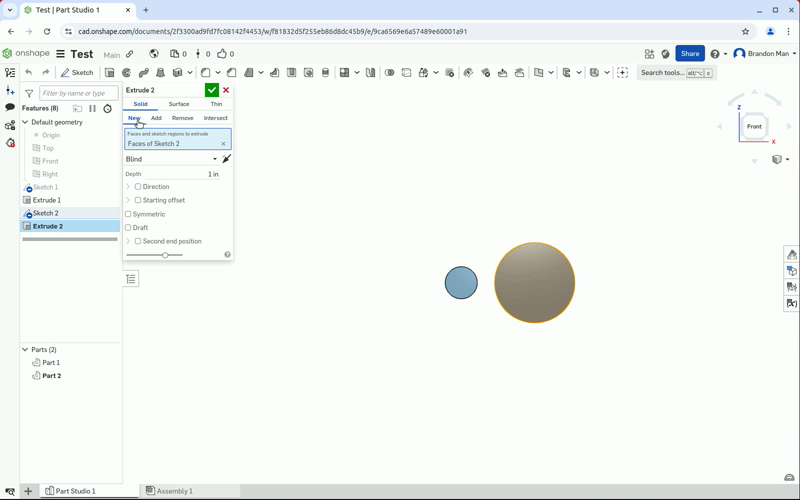
click(137, 120)
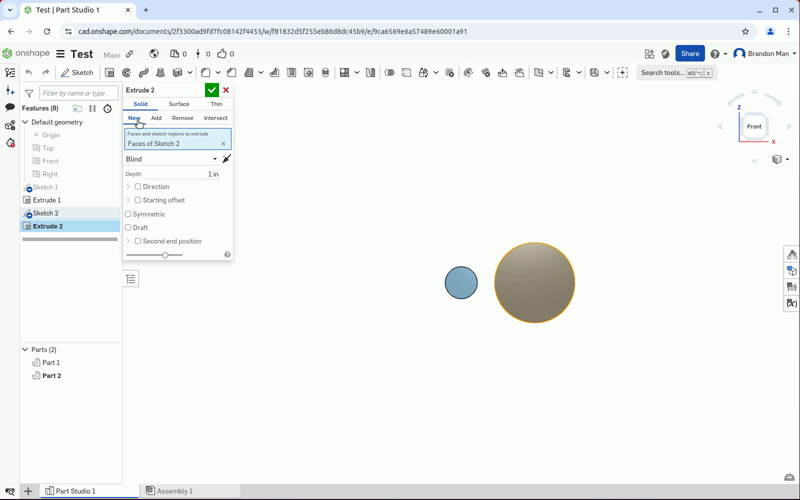
key(tab, 4)
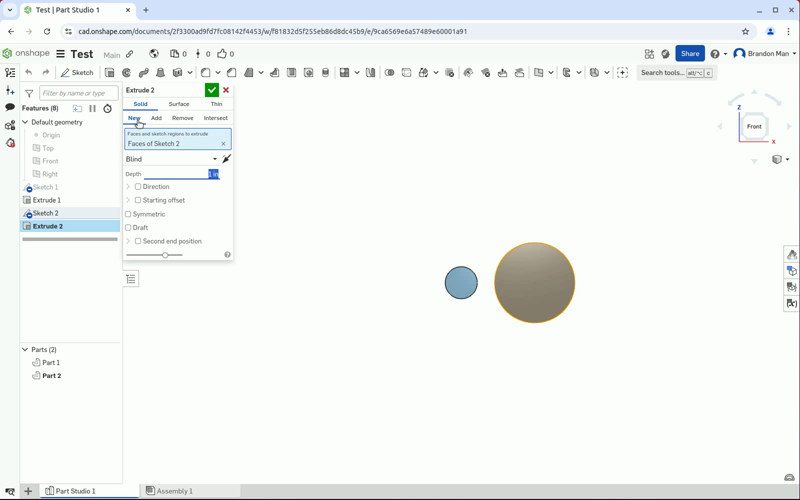
text(7.462)
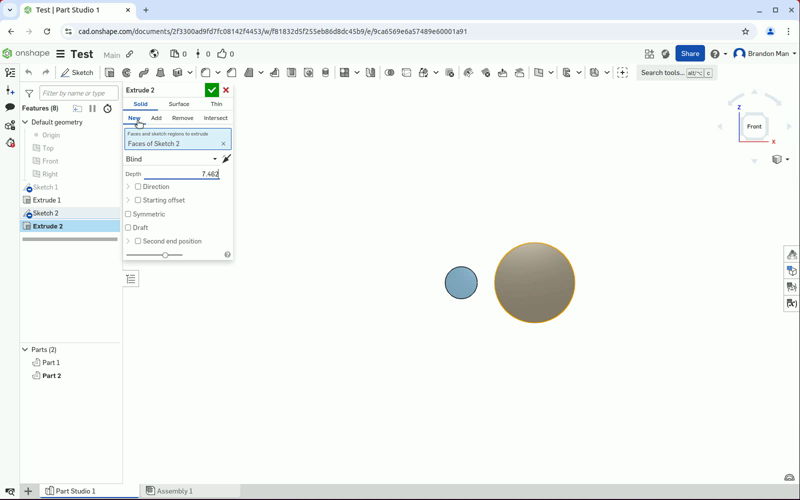
key(enter)
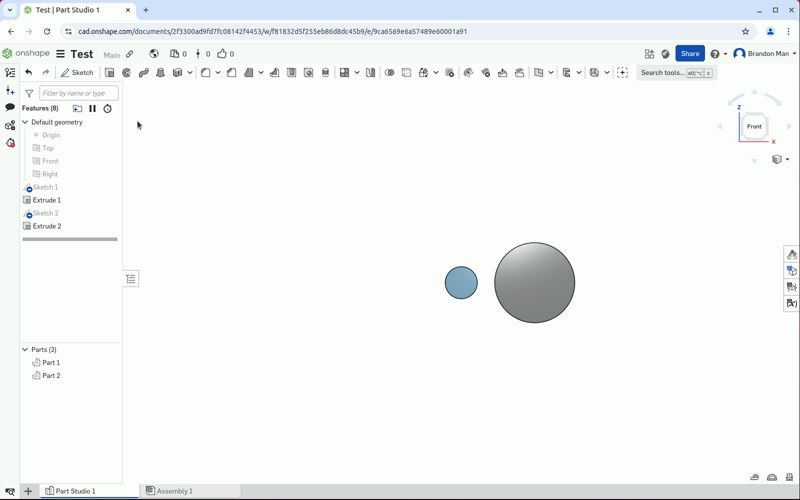
key(shift+h)
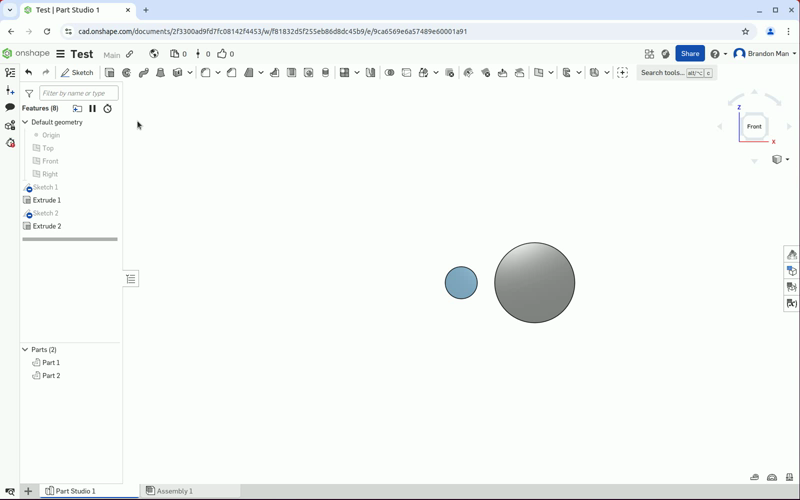
key(shift+h)
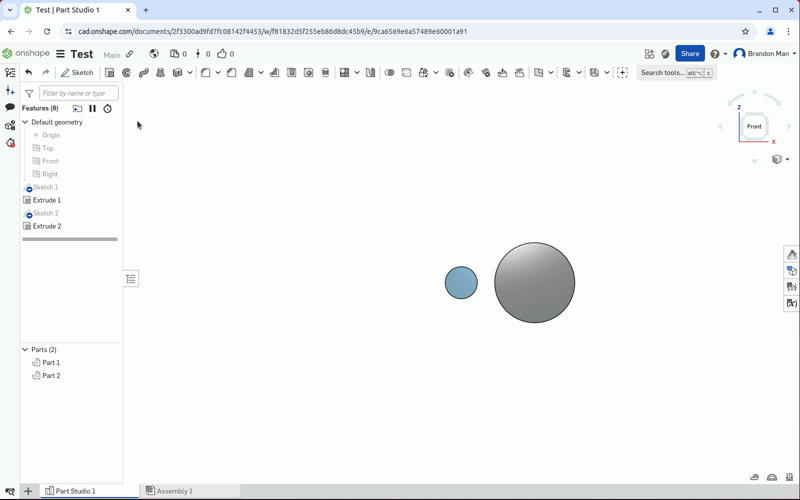
mouse_move(73, 189)
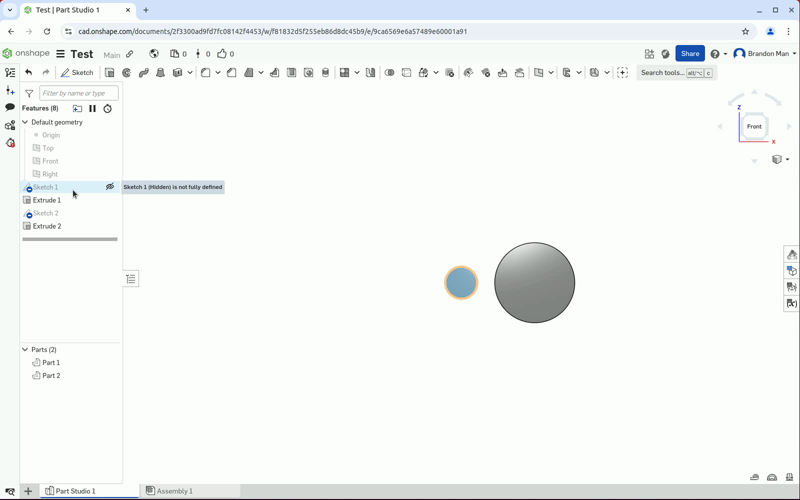
click(73, 189)
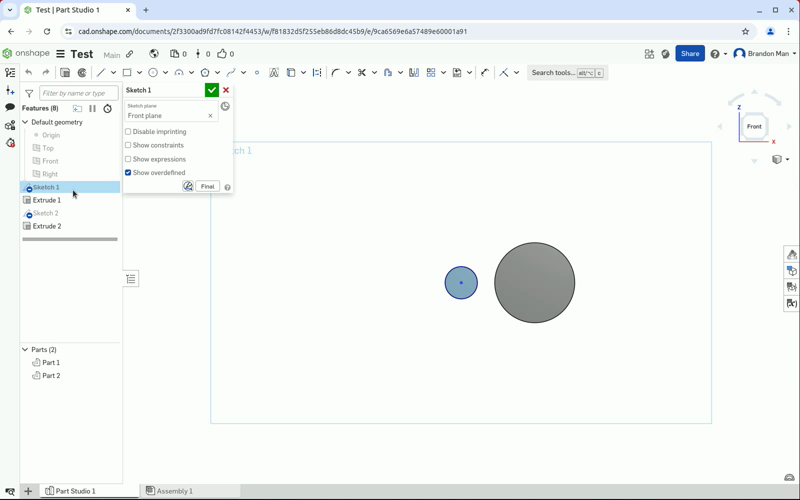
mouse_move(229, 92)
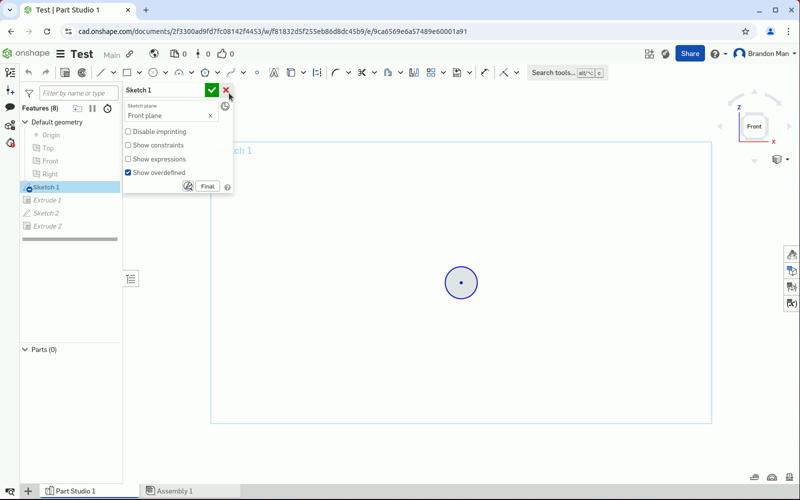
click(229, 92)
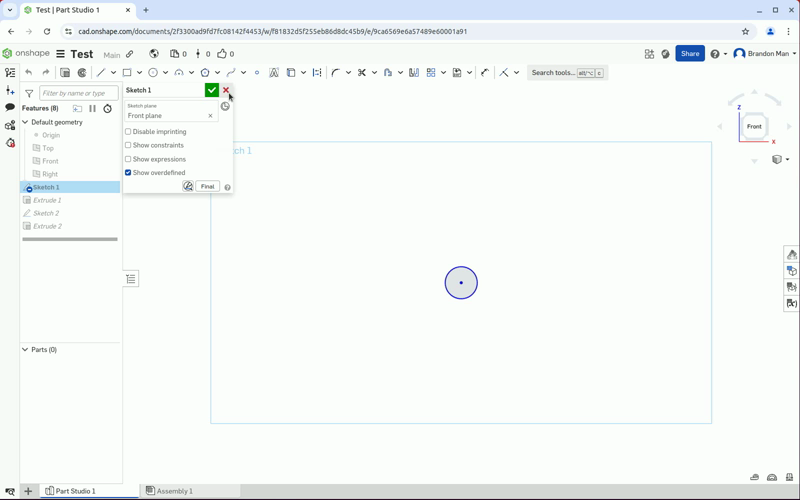
key(shift+s)
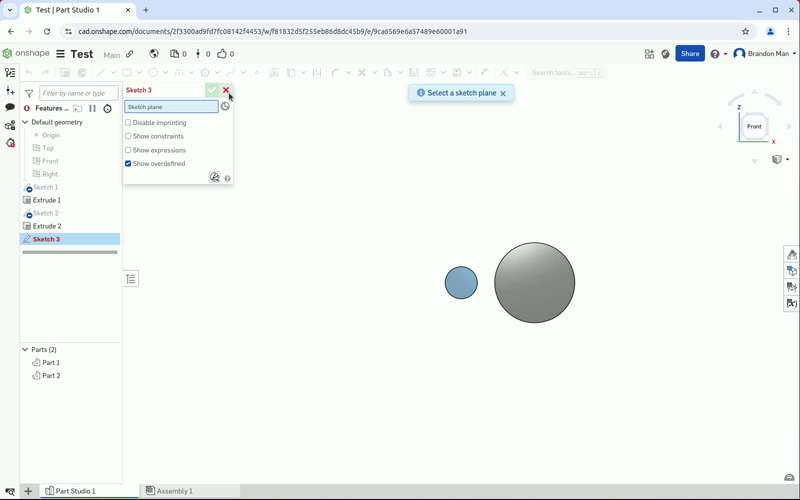
mouse_move(73, 163)
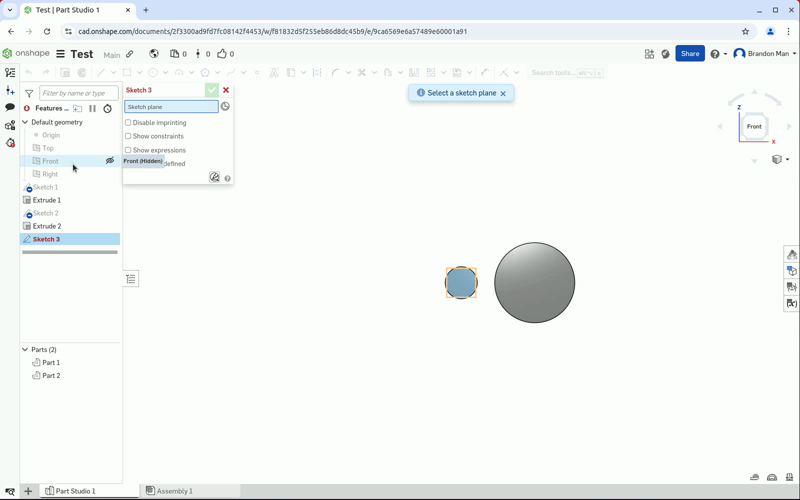
click(73, 163)
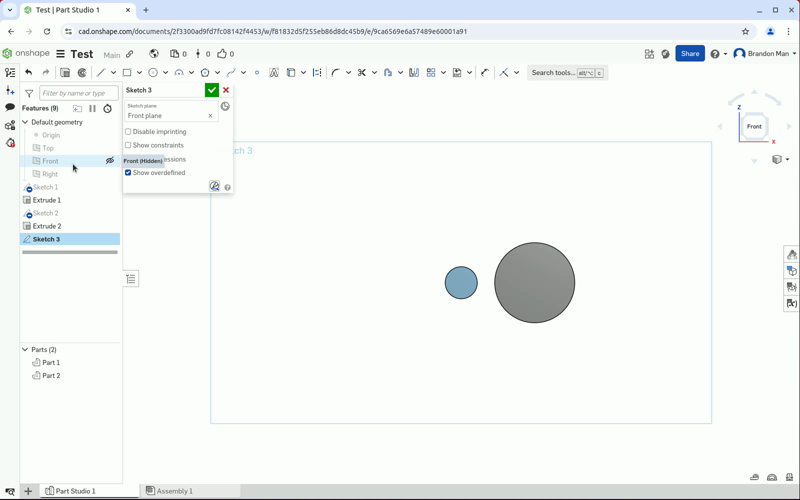
mouse_move(73, 352)
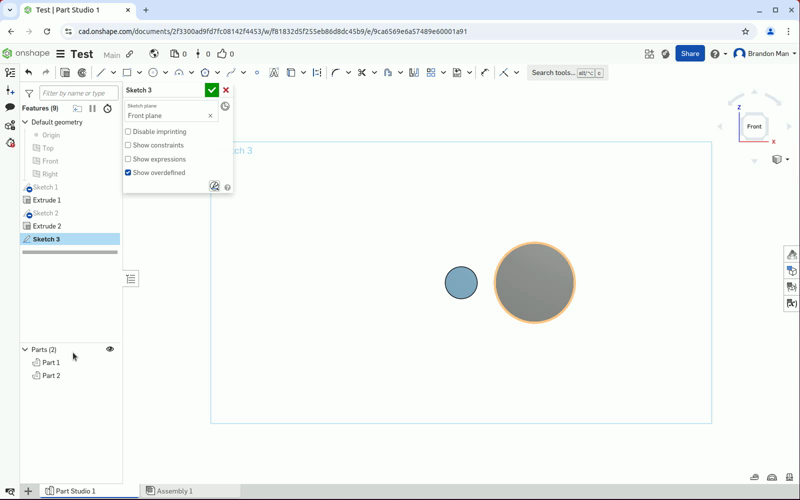
key(y)
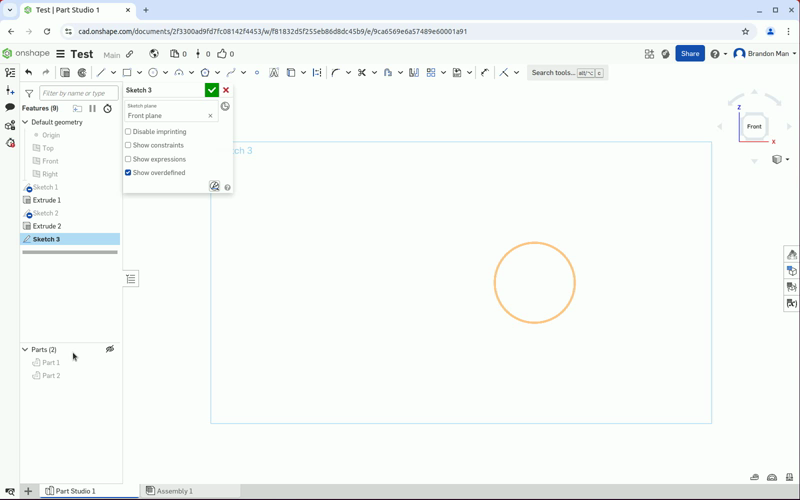
key(l)
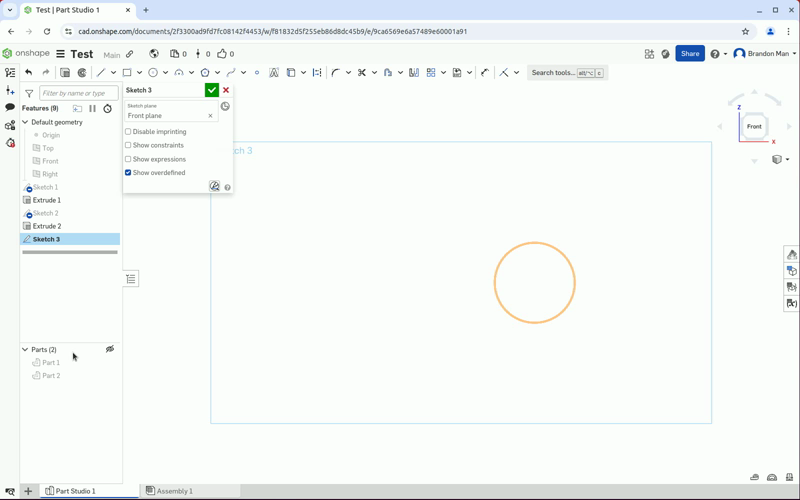
key_down(shift)
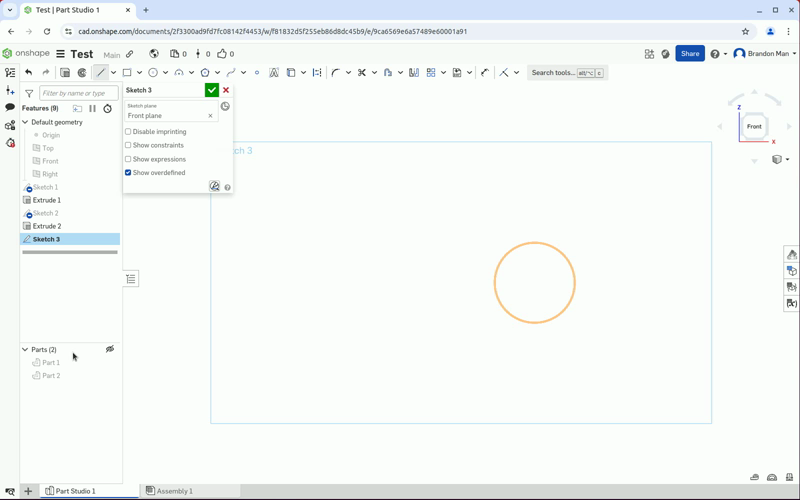
mouse_move(456, 297)
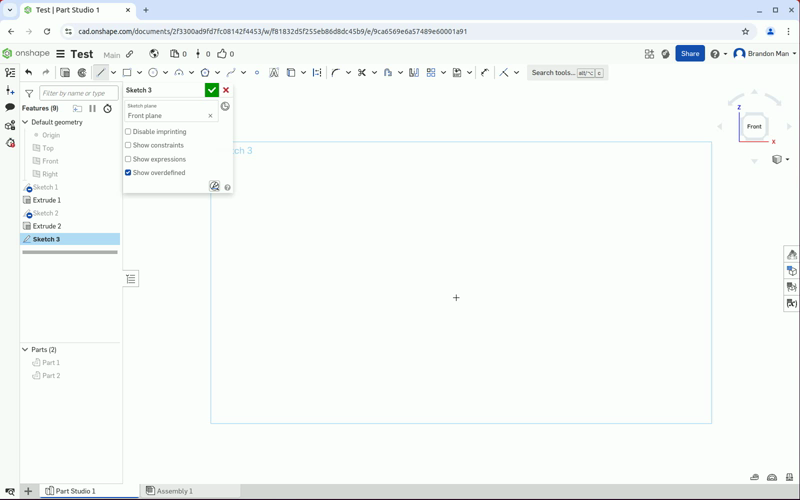
click(456, 297)
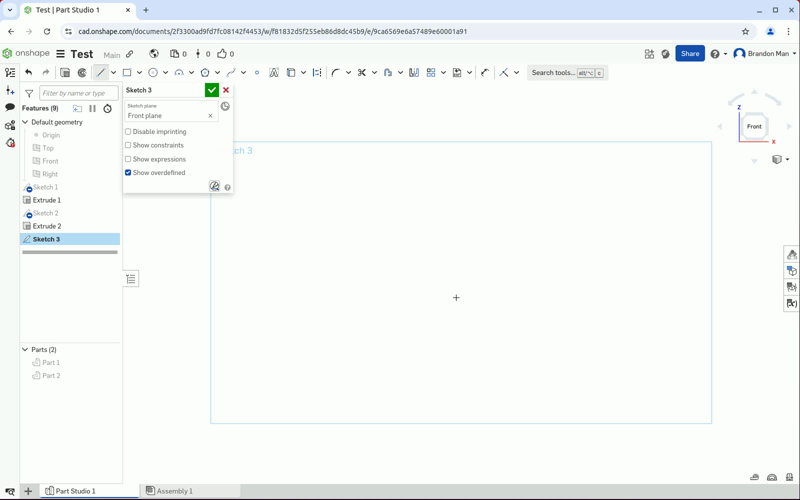
key_up(shift)
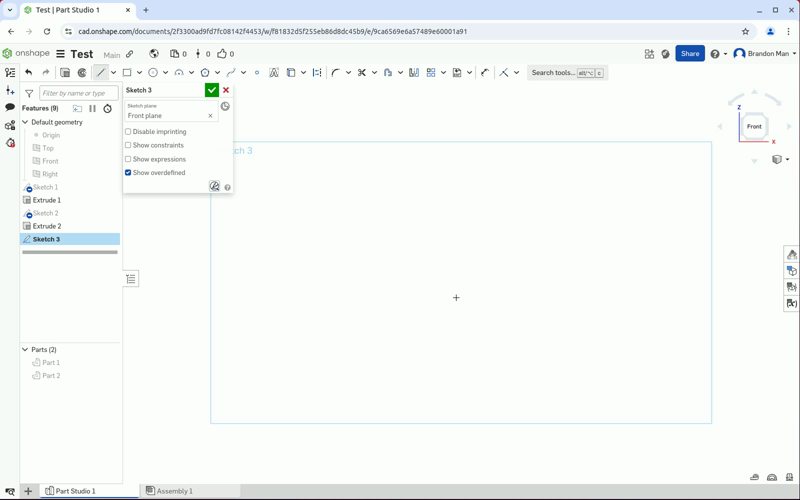
key_down(shift)
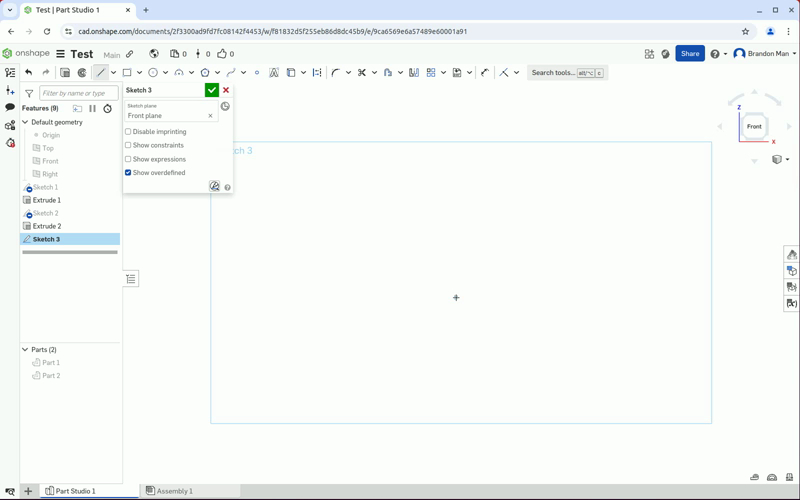
mouse_move(521, 320)
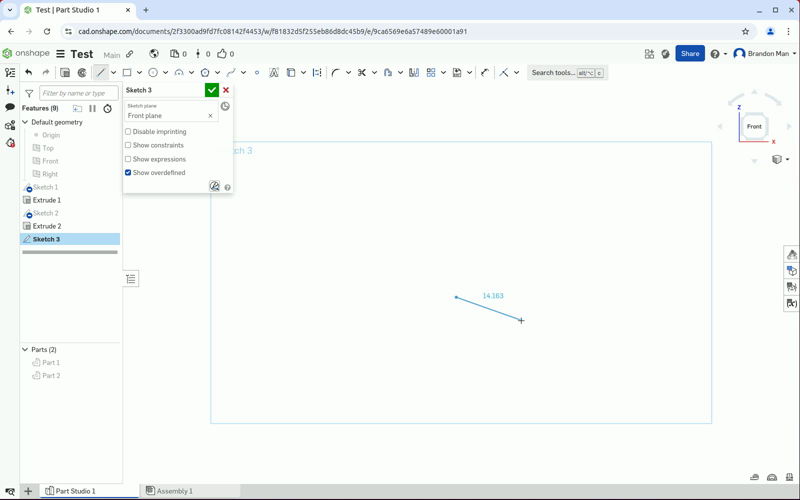
click(521, 320)
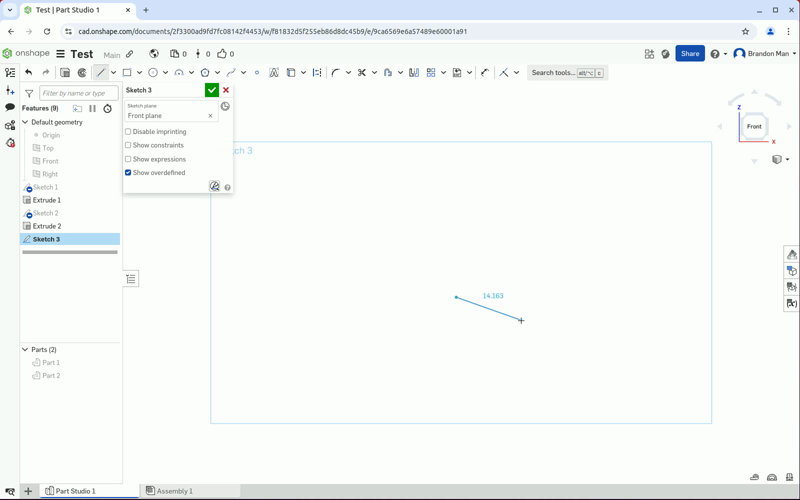
key_up(shift)
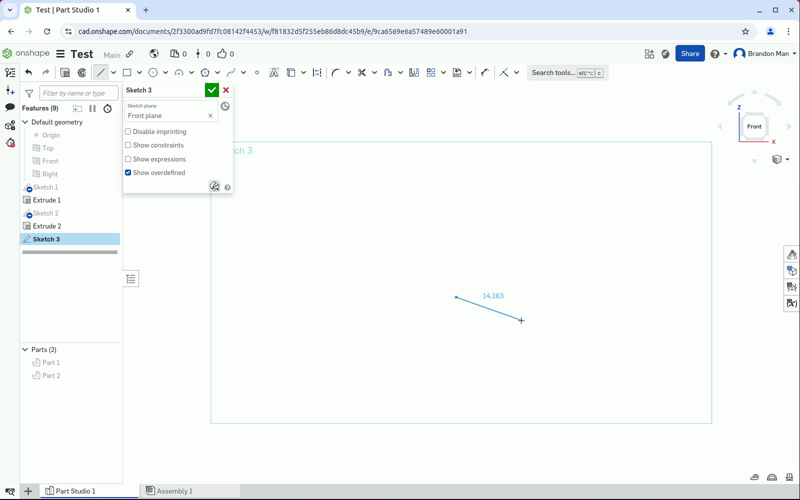
key(esc)
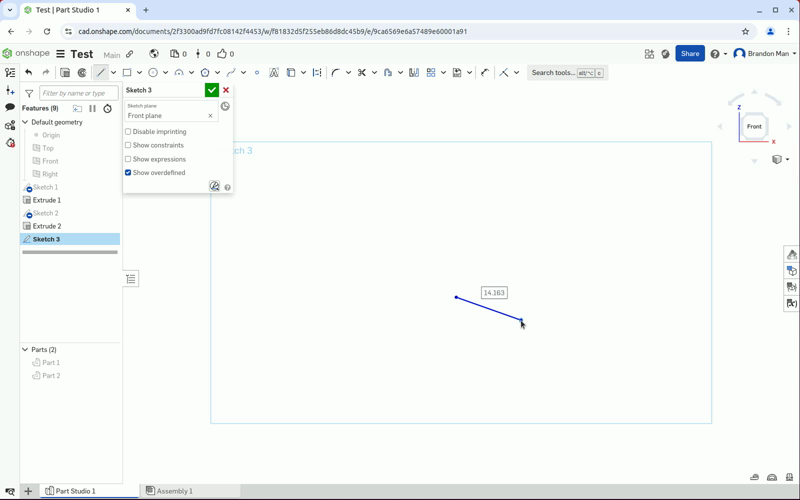
key(a)
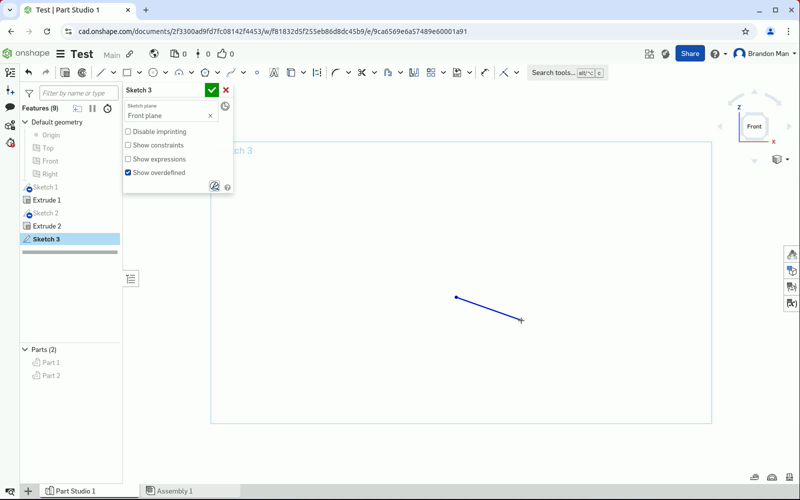
mouse_move(521, 320)
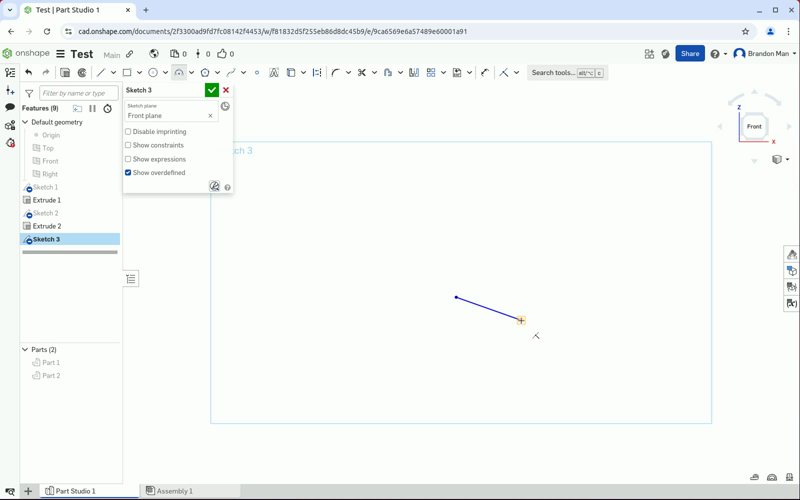
click(521, 320)
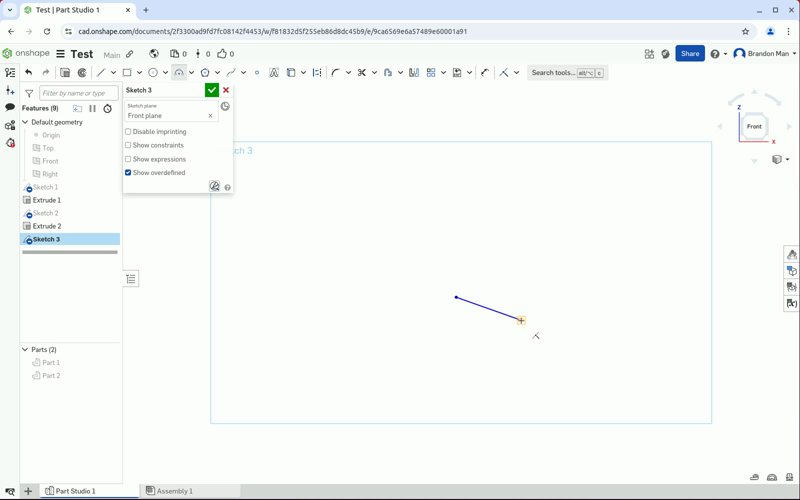
key_down(shift)
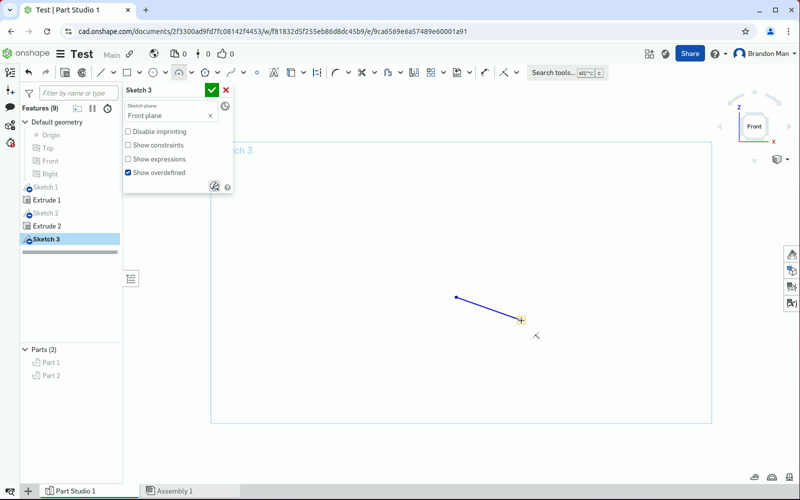
mouse_move(521, 245)
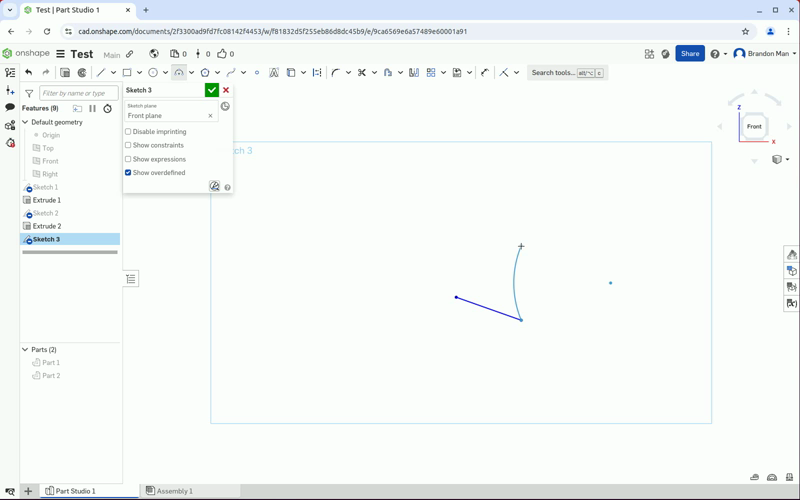
click(521, 245)
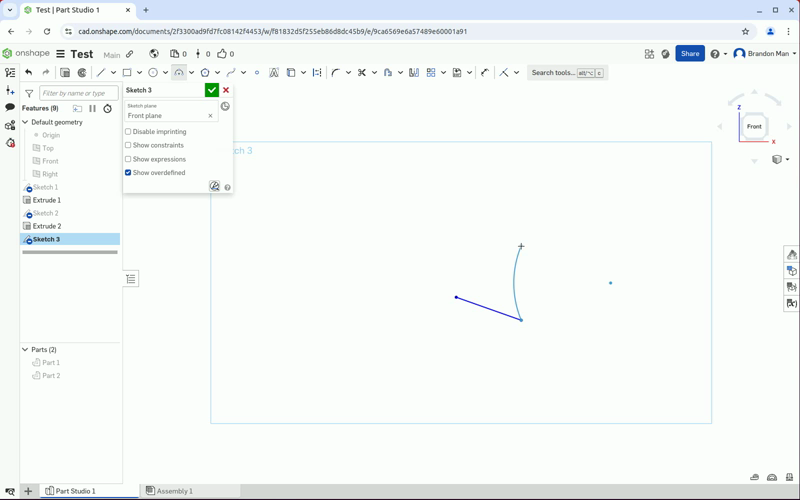
mouse_move(495, 282)
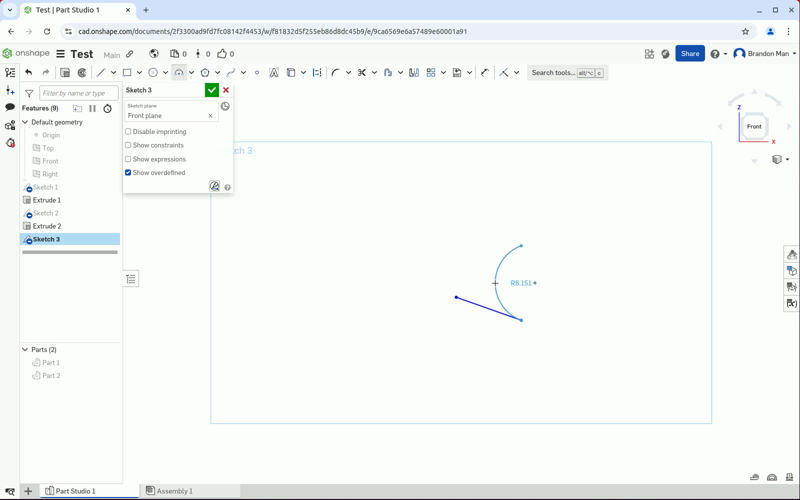
click(495, 282)
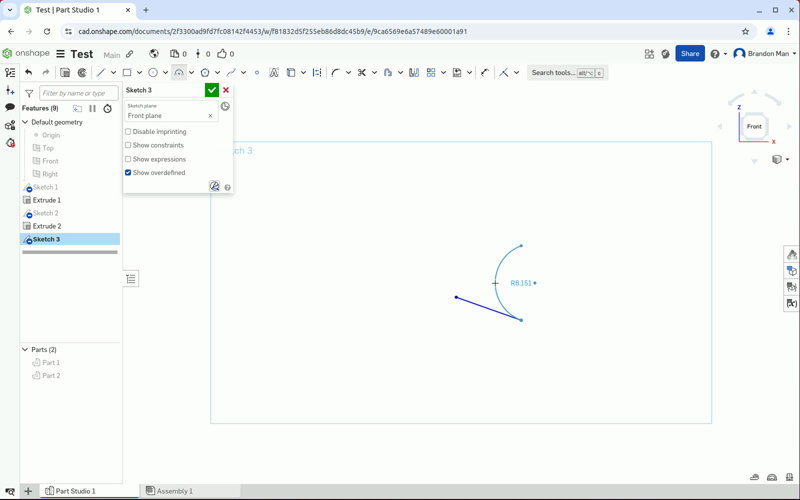
key_up(shift)
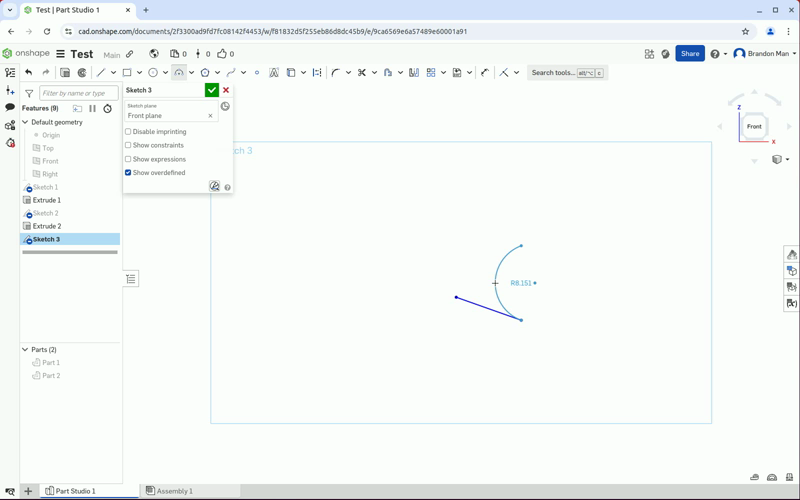
key(esc)
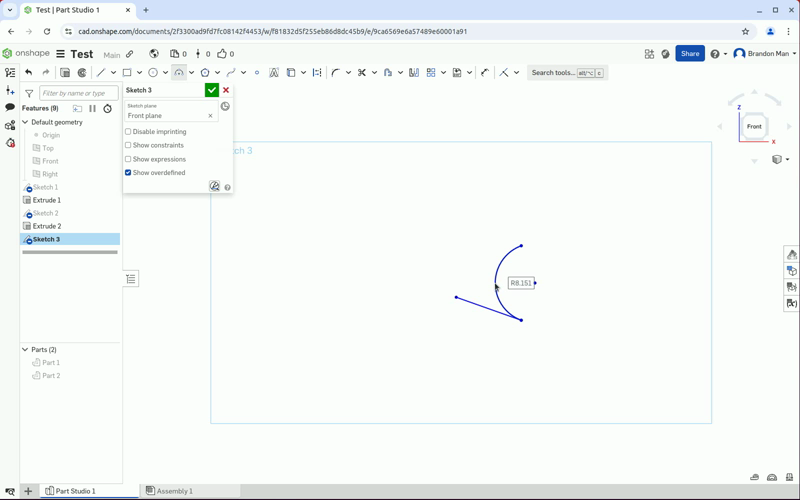
key(l)
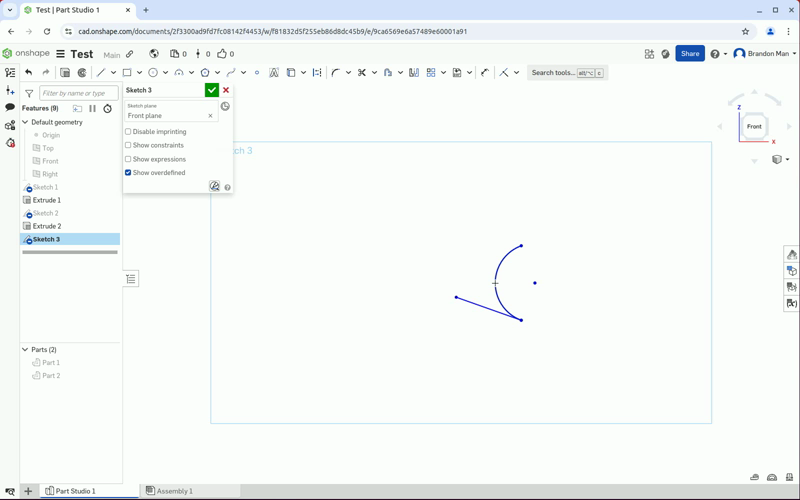
mouse_move(521, 245)
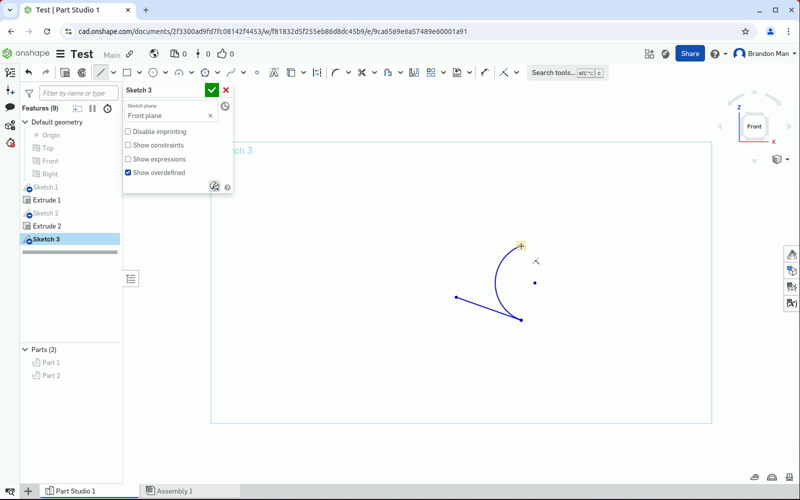
click(521, 245)
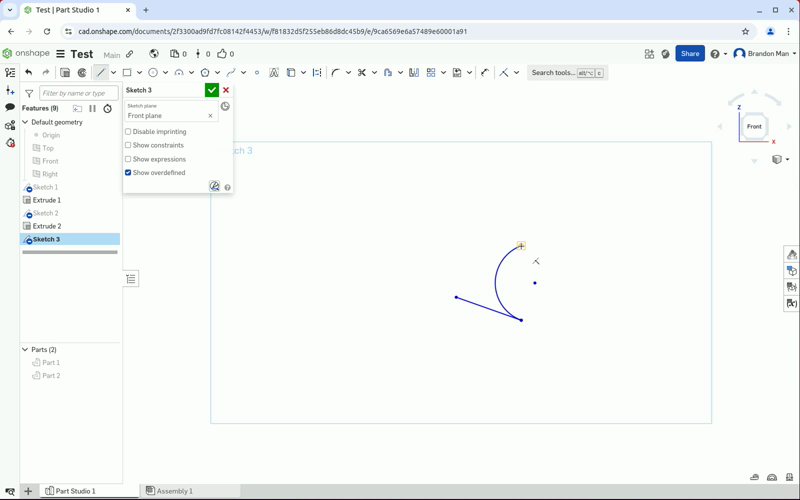
key_down(shift)
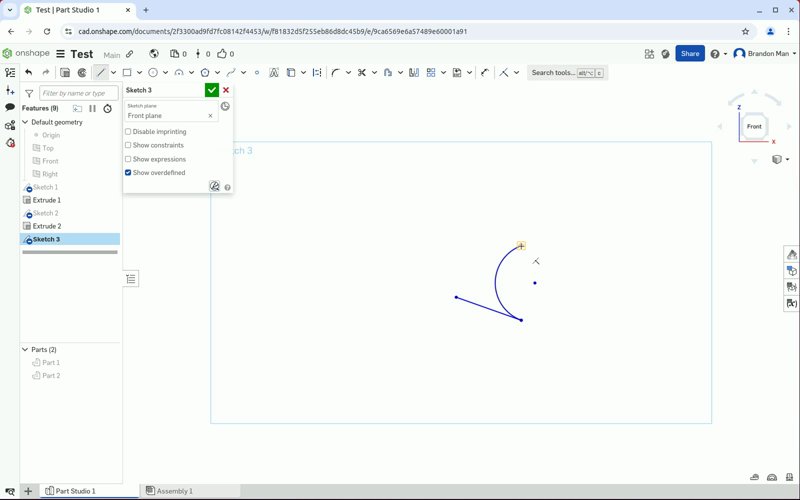
mouse_move(456, 268)
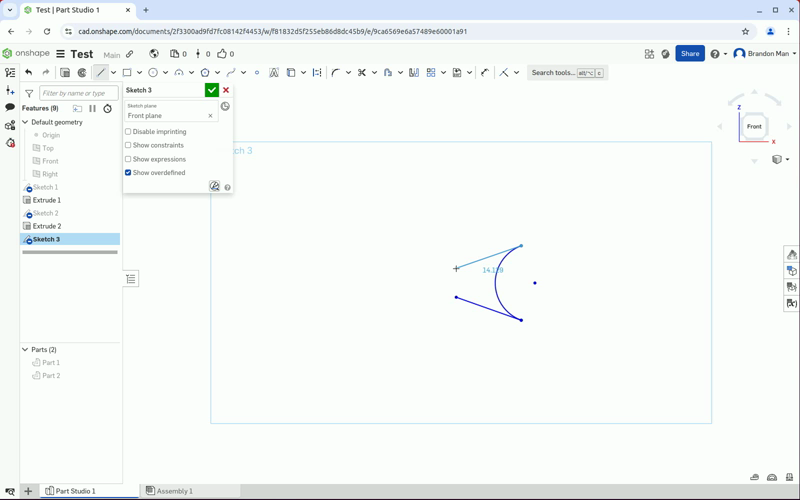
click(456, 268)
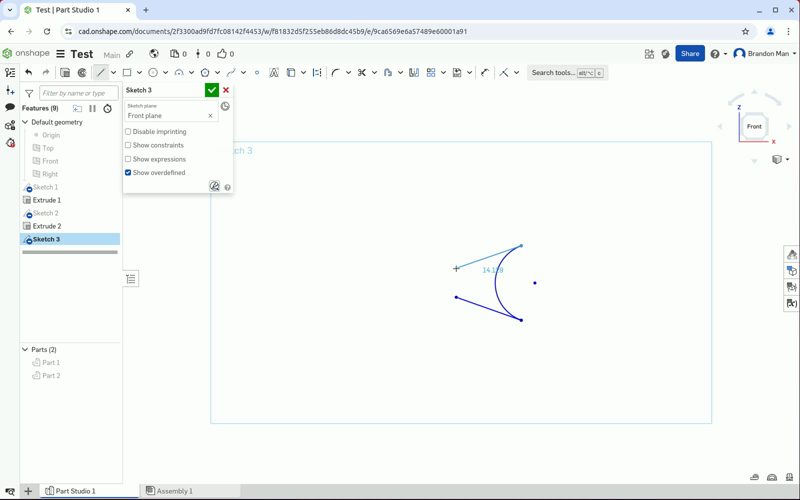
key_up(shift)
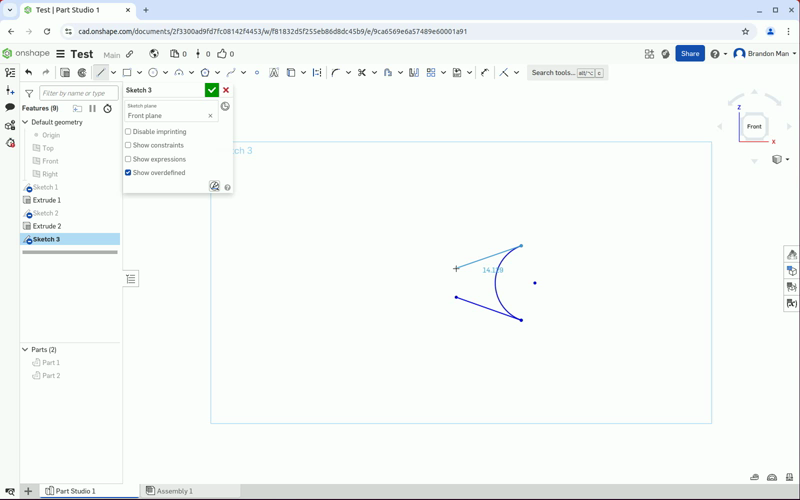
key(esc)
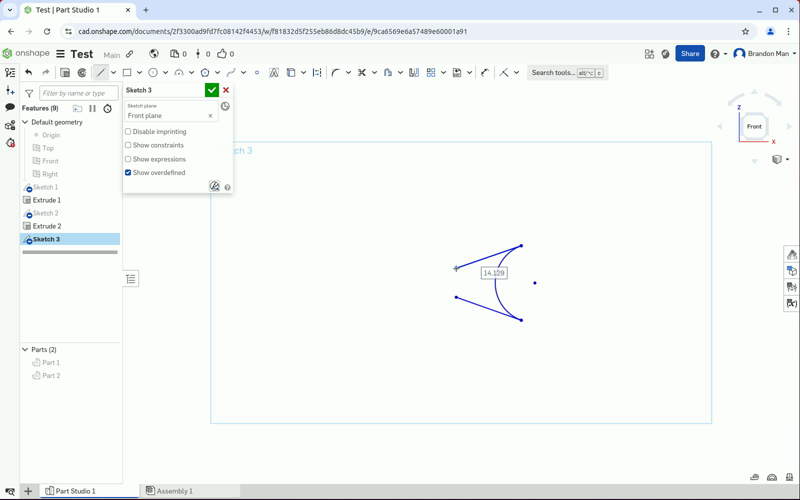
key(a)
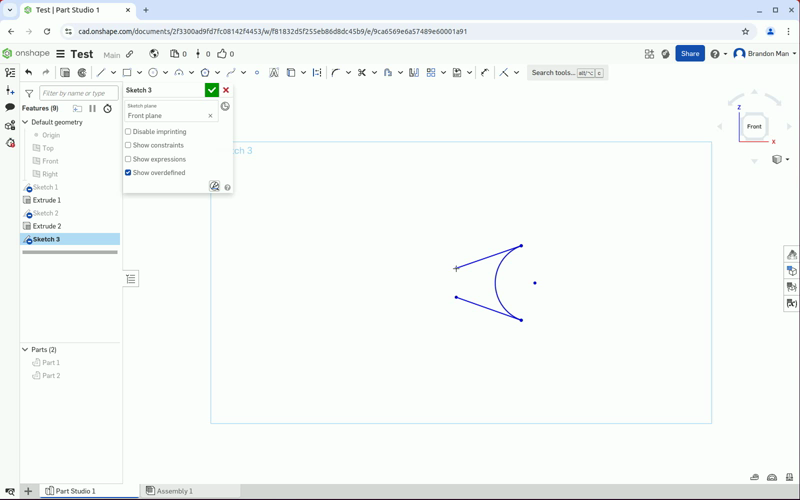
mouse_move(456, 268)
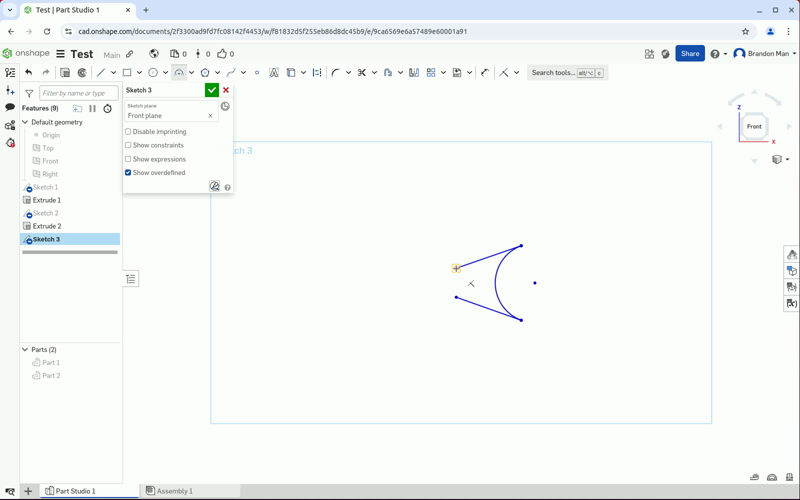
click(456, 268)
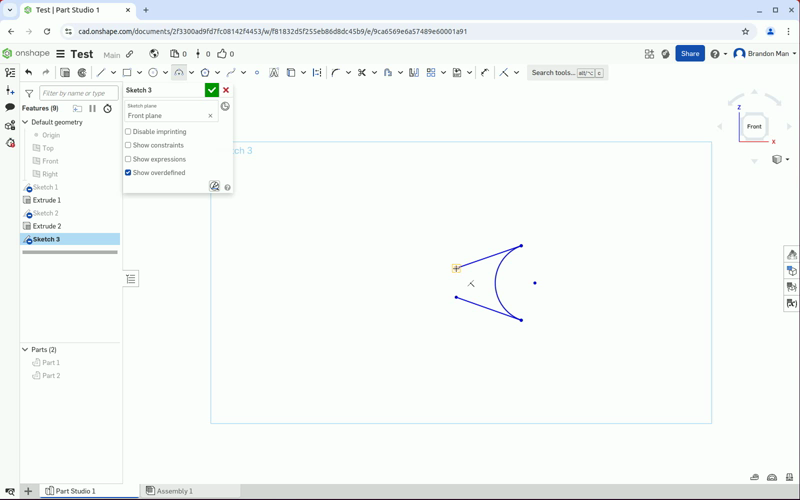
mouse_move(456, 297)
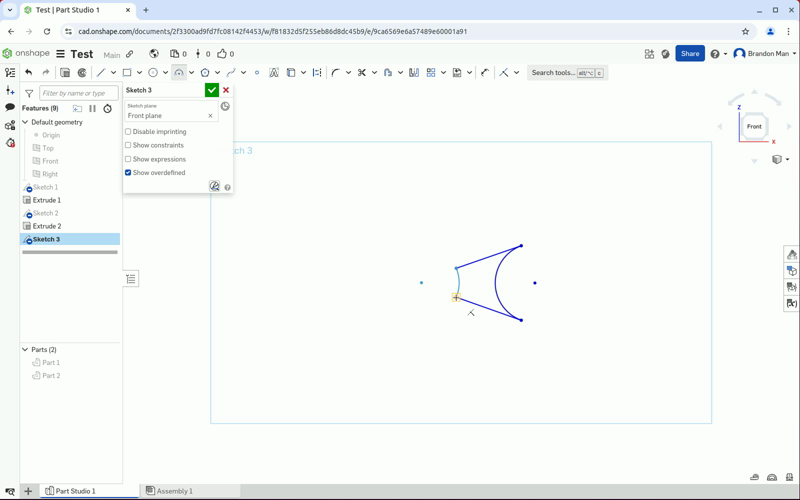
click(456, 297)
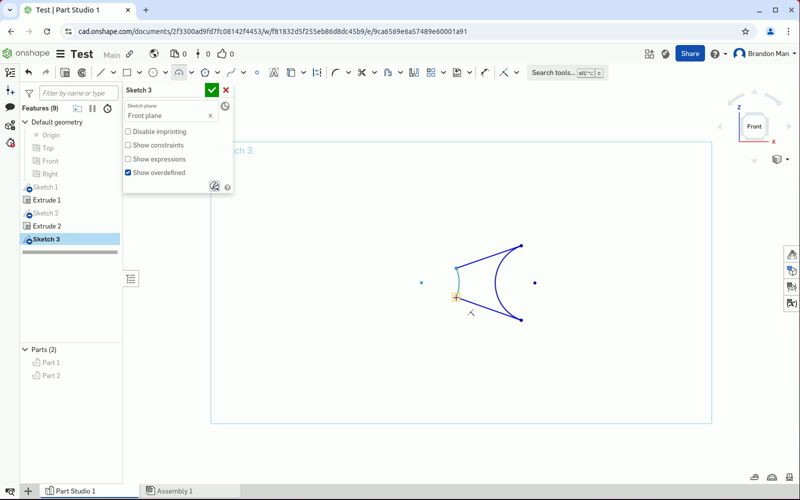
key_down(shift)
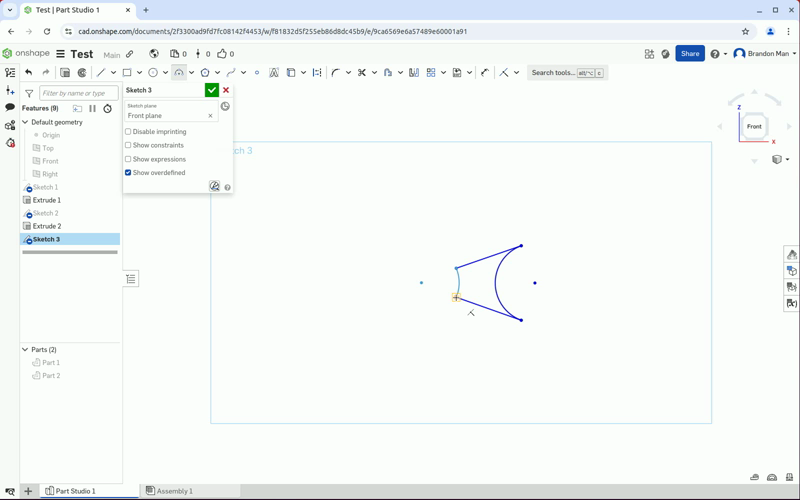
mouse_move(476, 282)
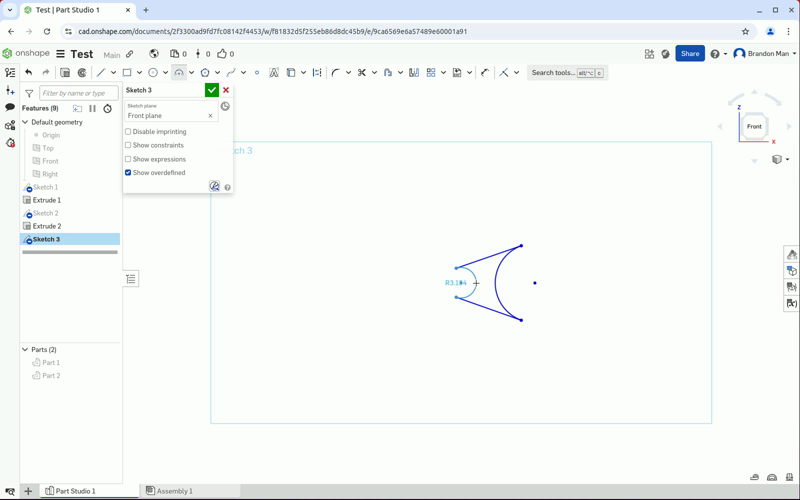
click(476, 282)
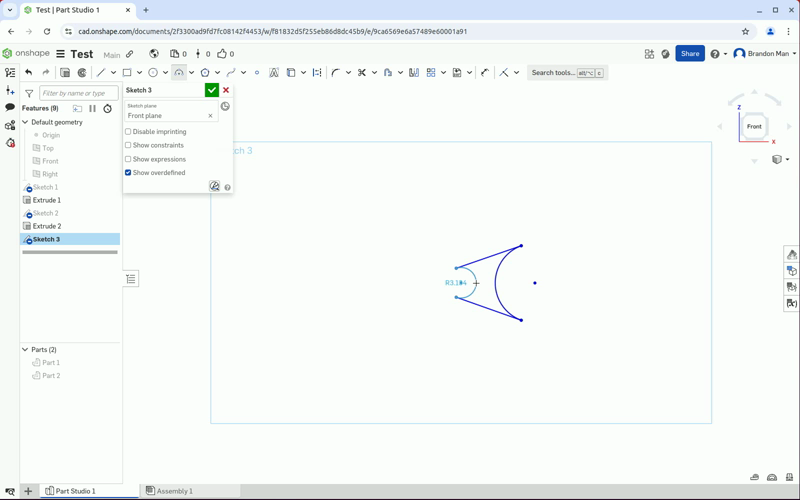
key_up(shift)
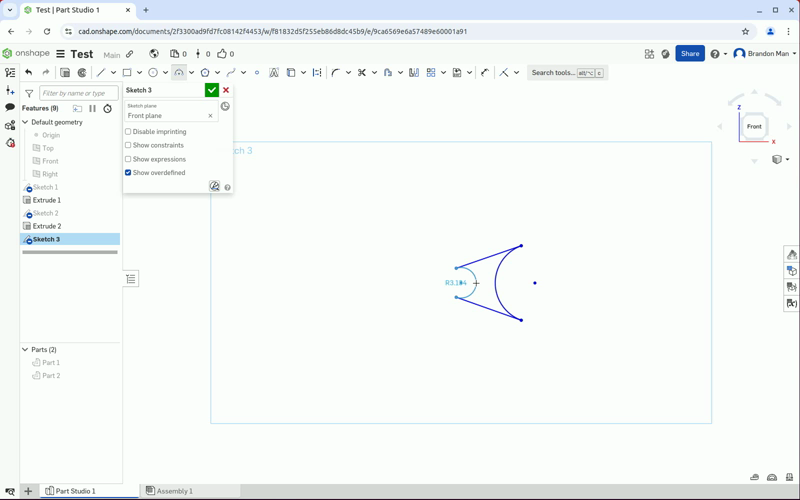
key(esc)
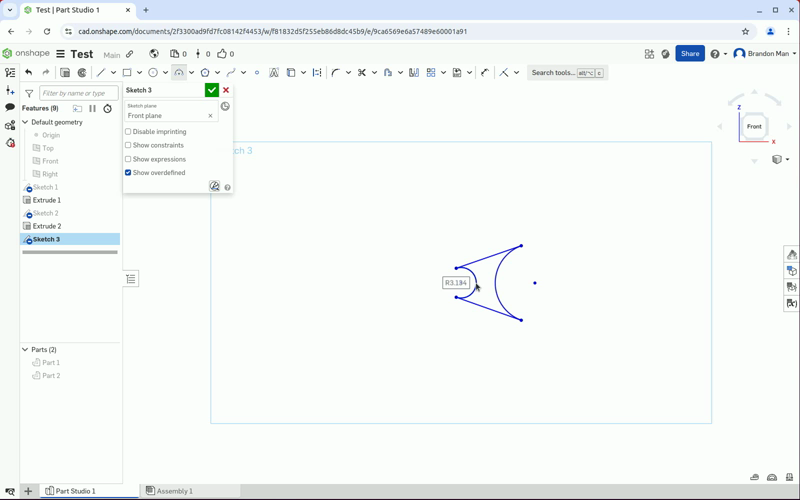
mouse_move(482, 289)
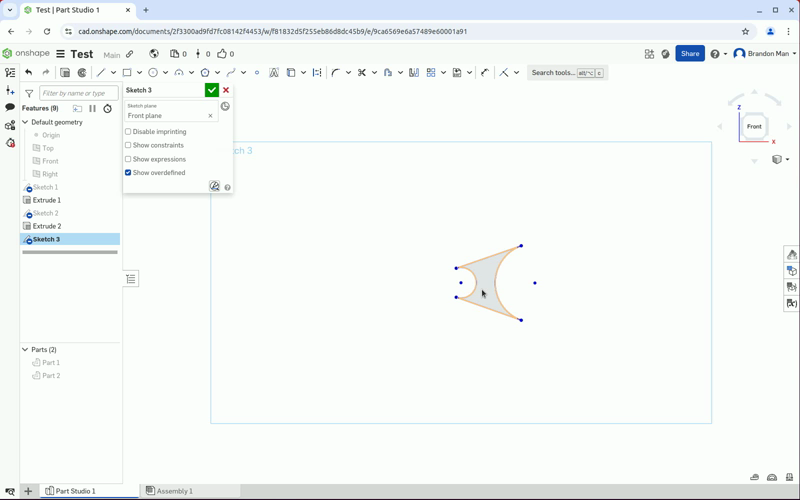
scroll(6)
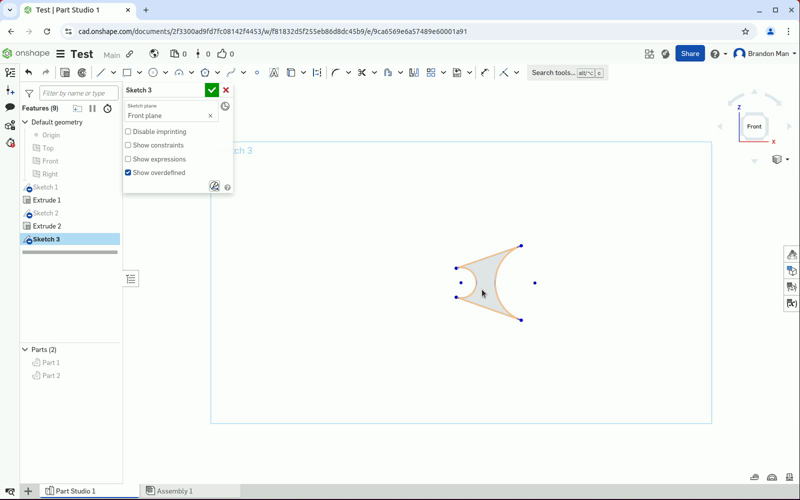
scroll(6)
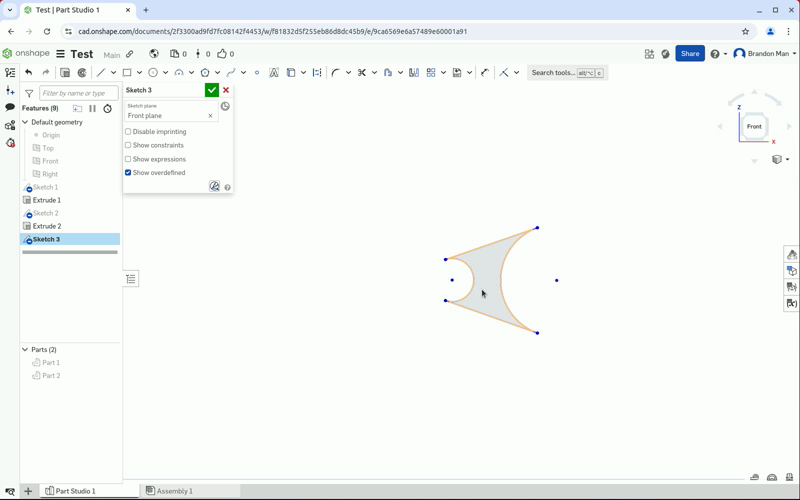
scroll(6)
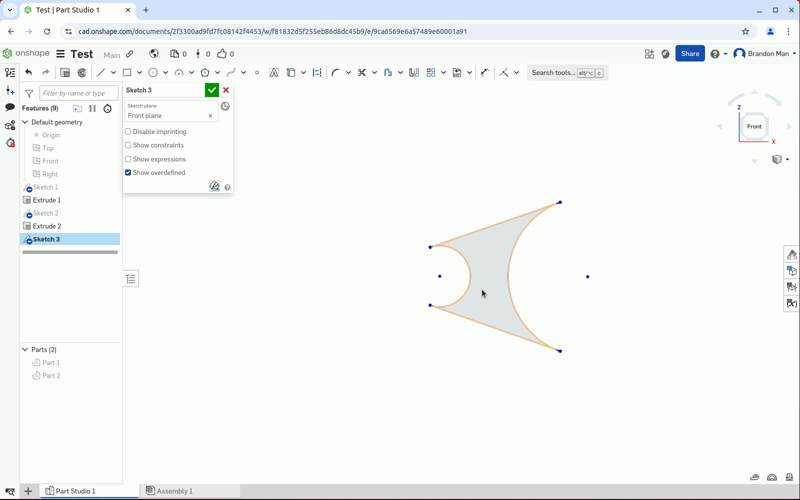
scroll(6)
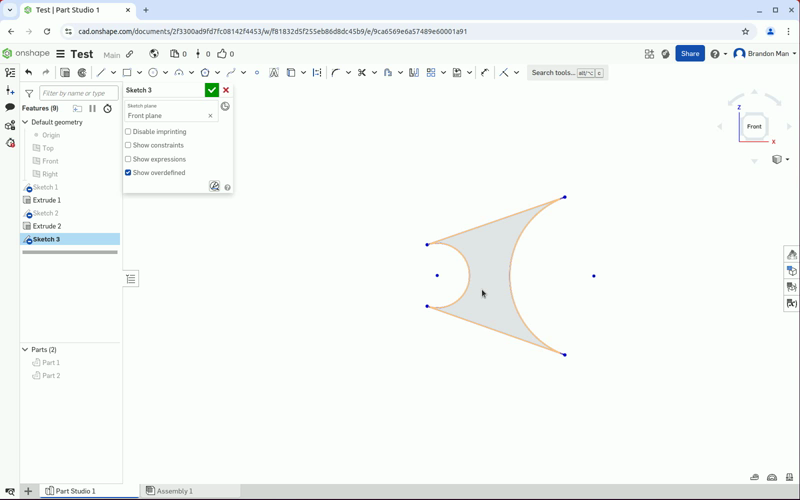
scroll(6)
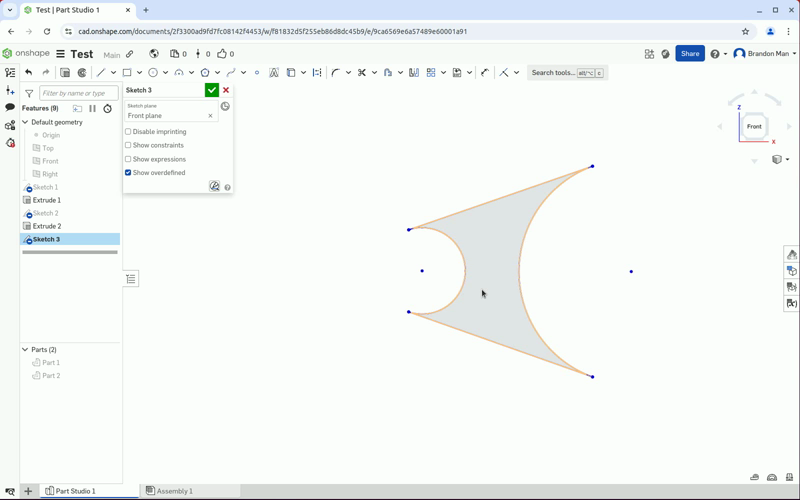
scroll(6)
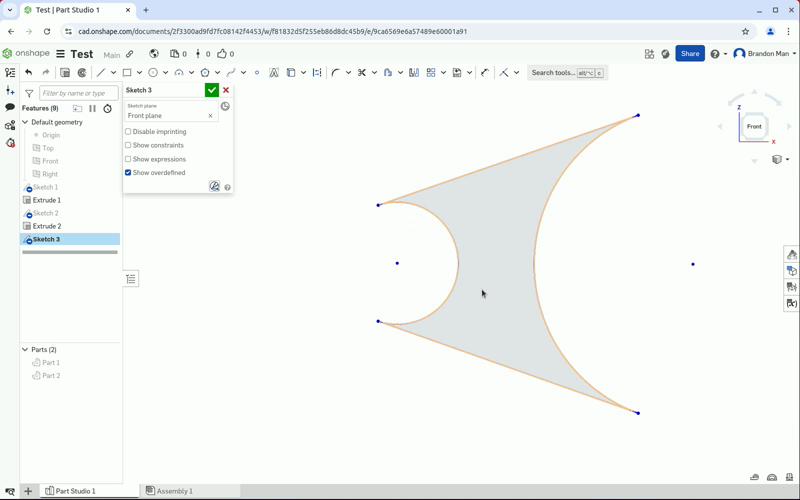
scroll(6)
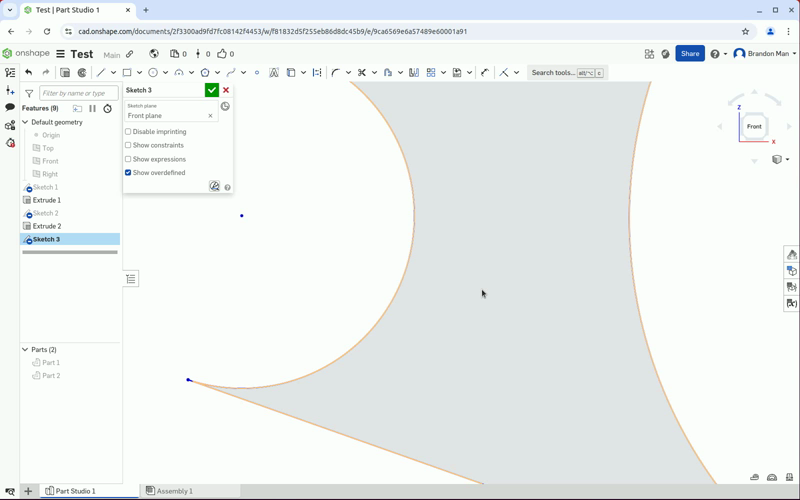
click(482, 289)
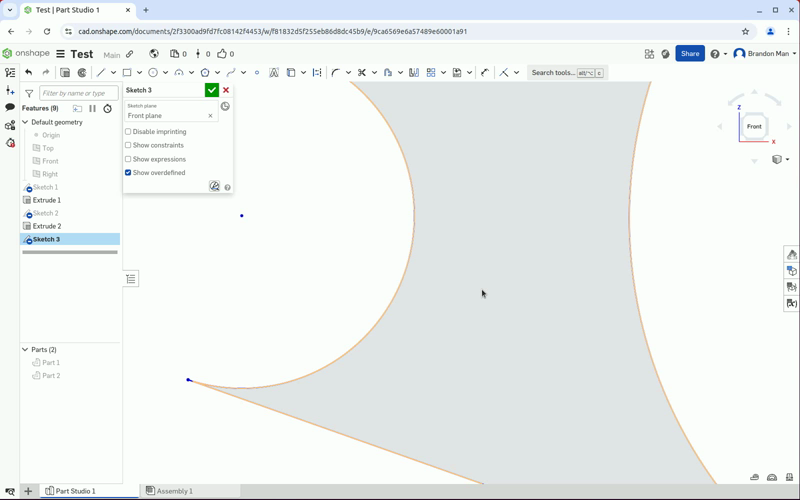
scroll(-6)
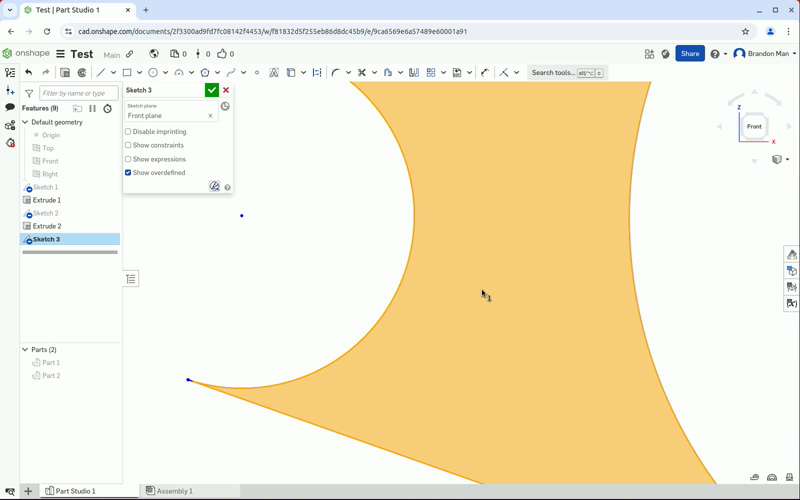
scroll(-6)
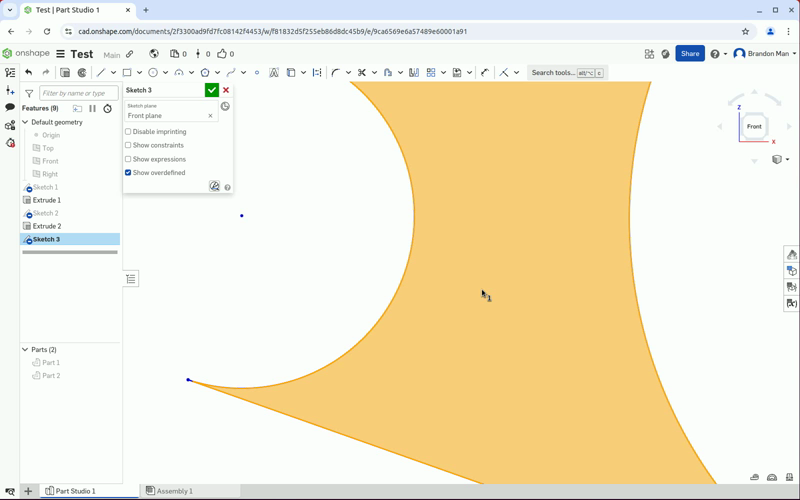
scroll(-6)
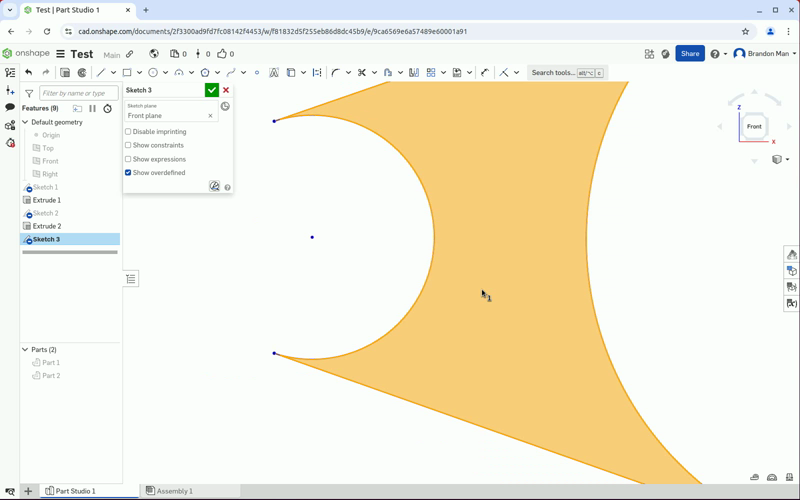
scroll(-6)
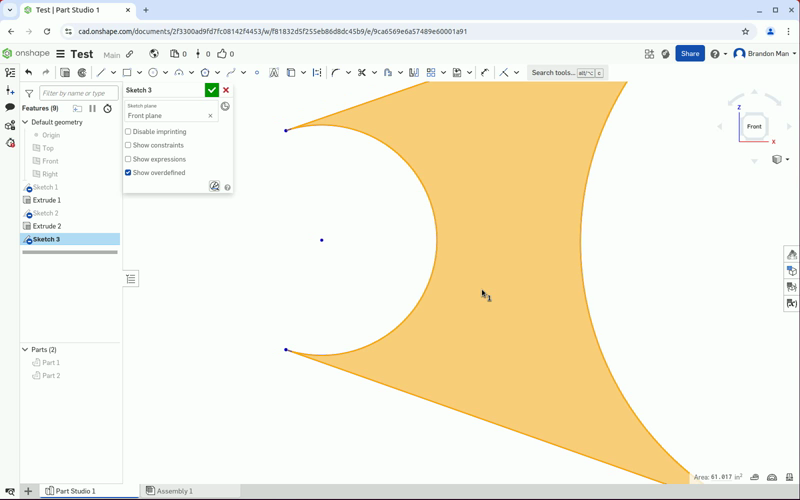
scroll(-6)
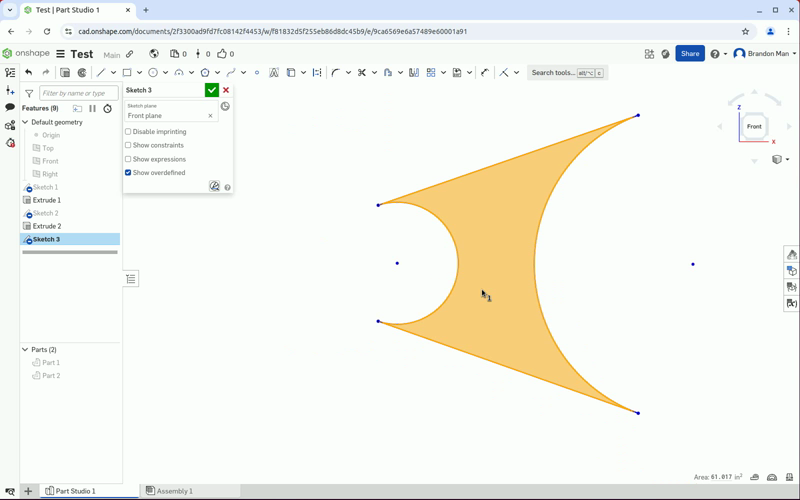
scroll(-6)
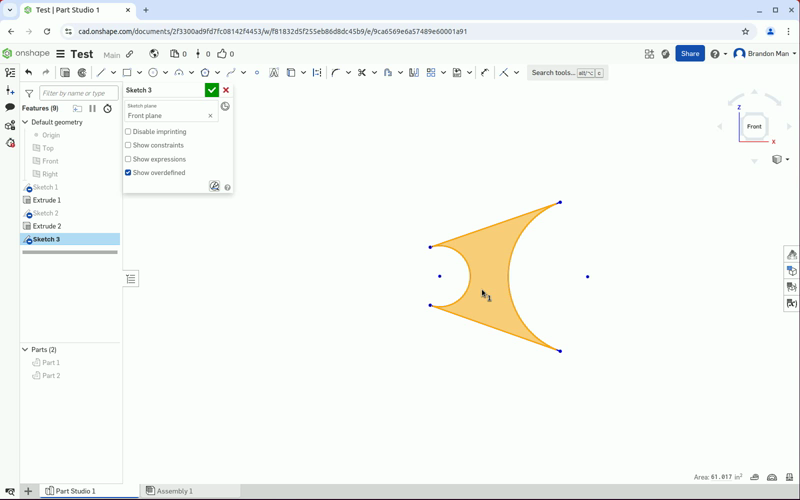
scroll(-6)
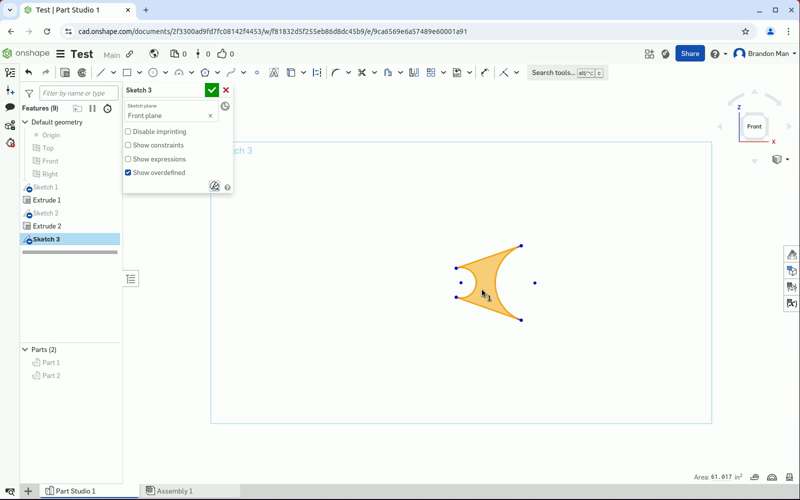
mouse_move(73, 352)
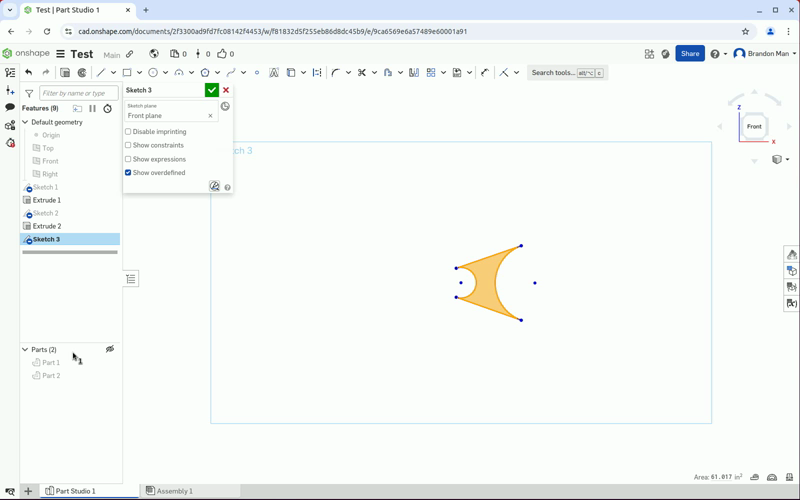
key(shift+y)
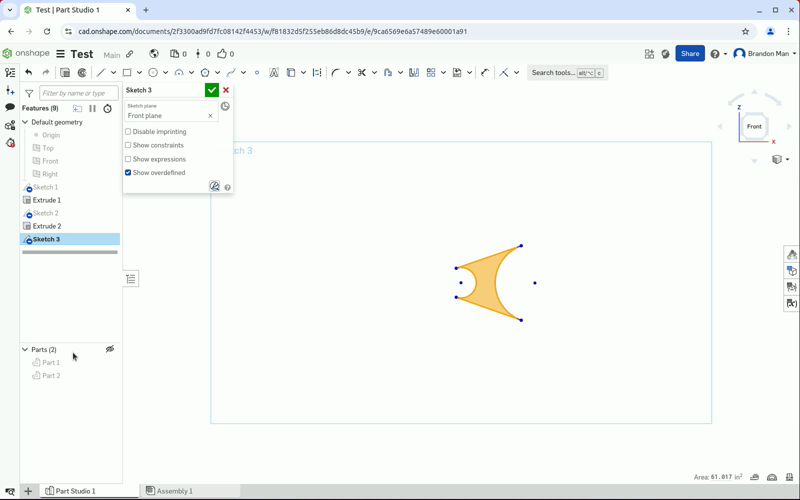
key(shift+e)
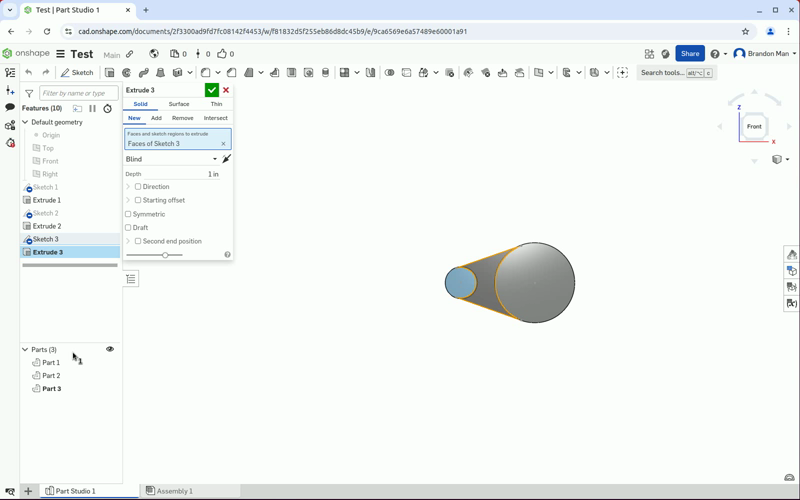
mouse_move(143, 106)
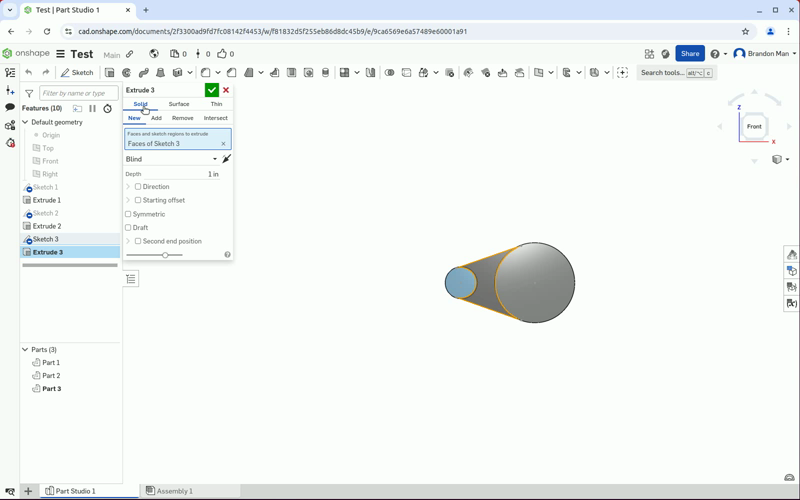
click(143, 106)
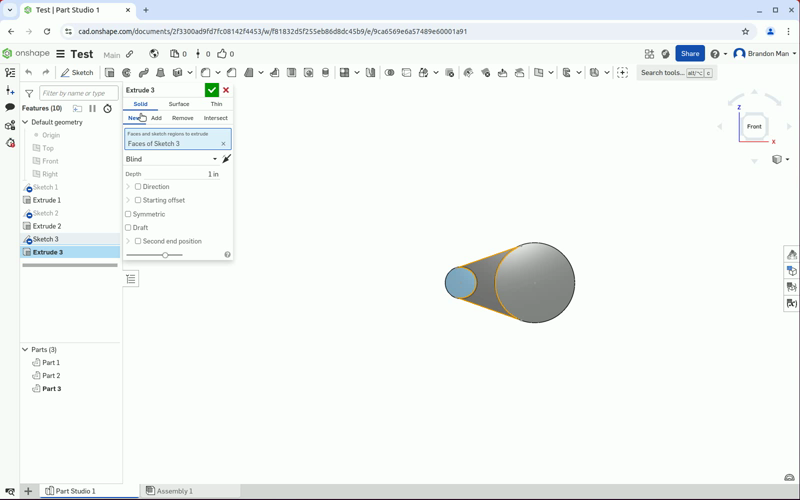
mouse_move(137, 120)
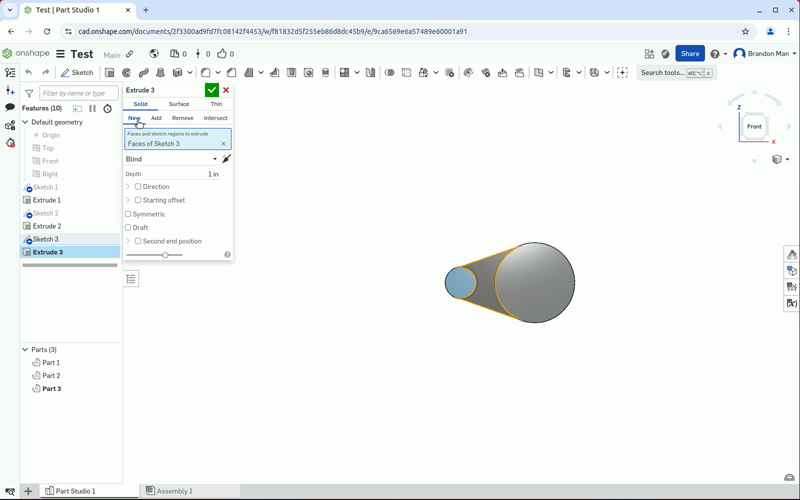
click(137, 120)
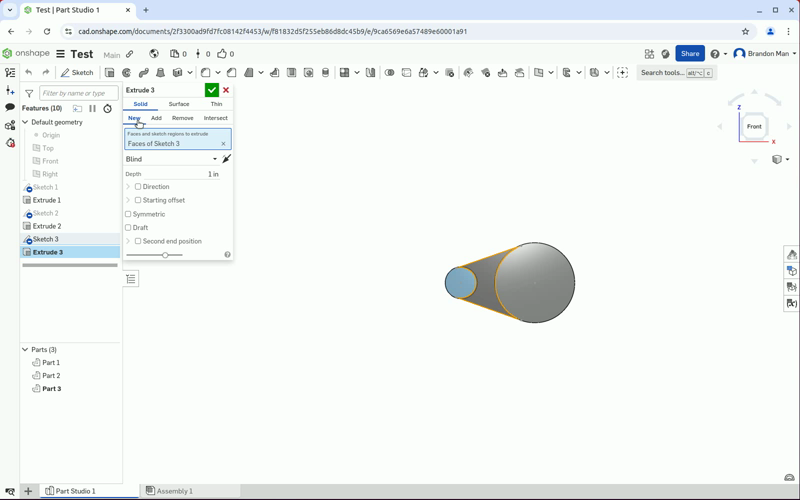
key(tab, 4)
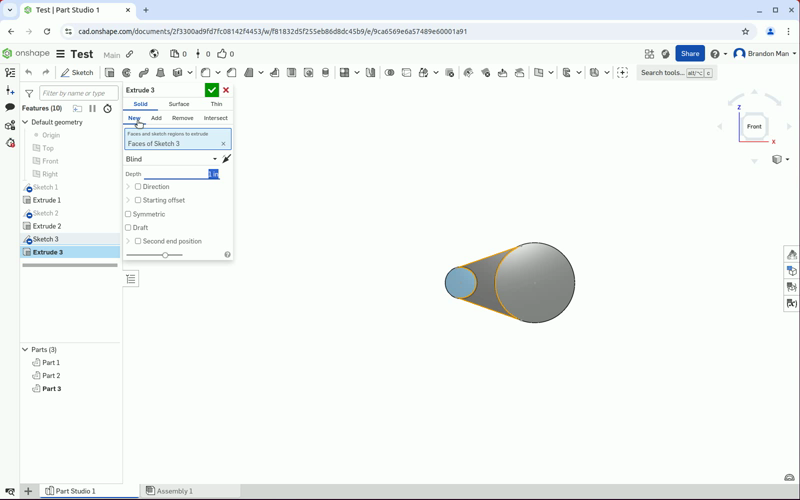
text(7.462)
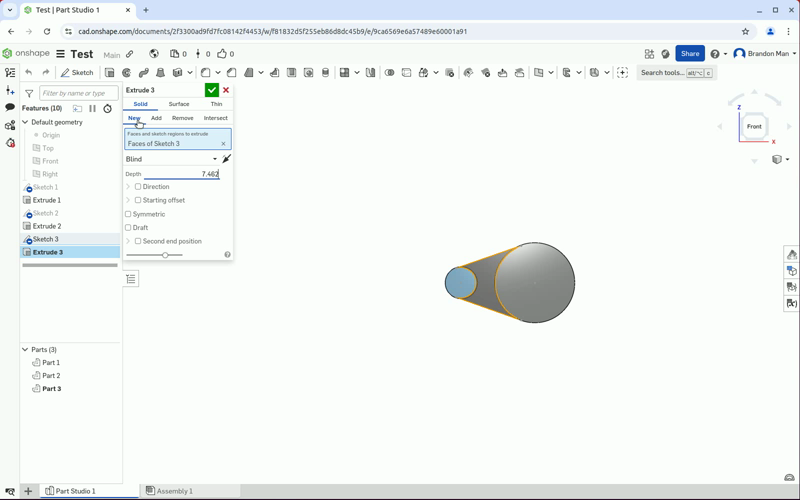
key(enter)
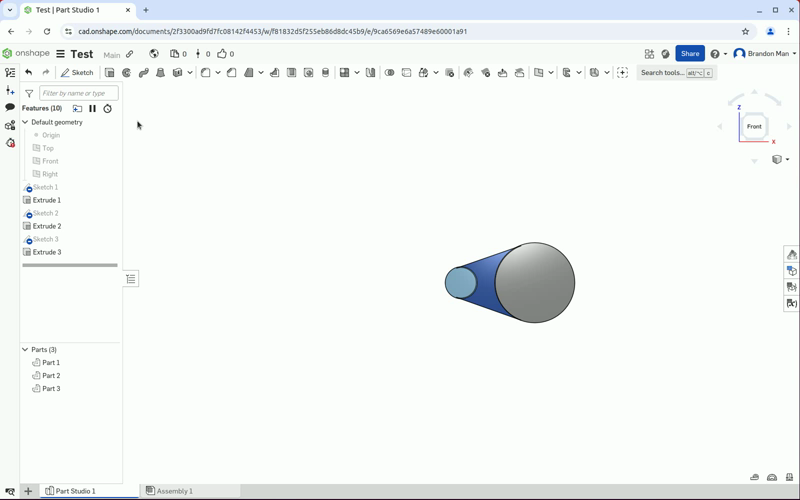
key(shift+h)
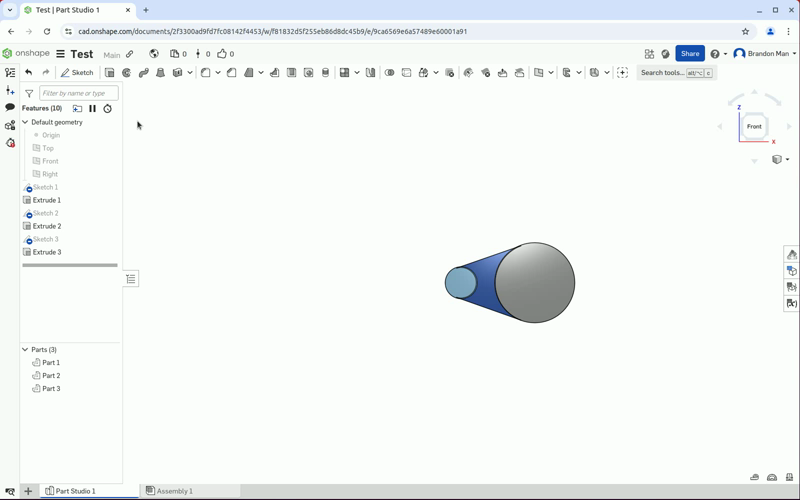
key(shift+h)
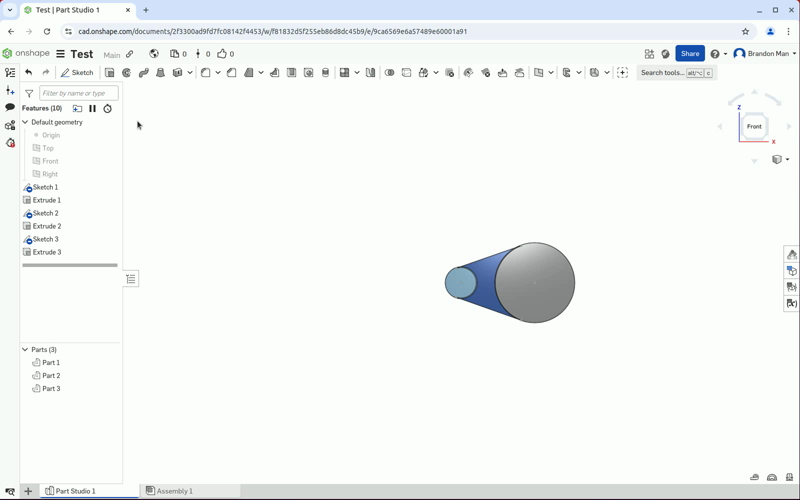
key(shift+7)
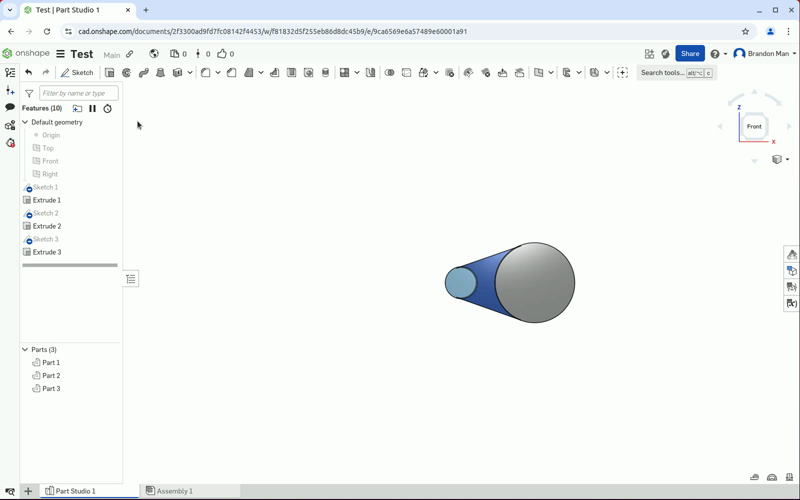
key(left, 2)
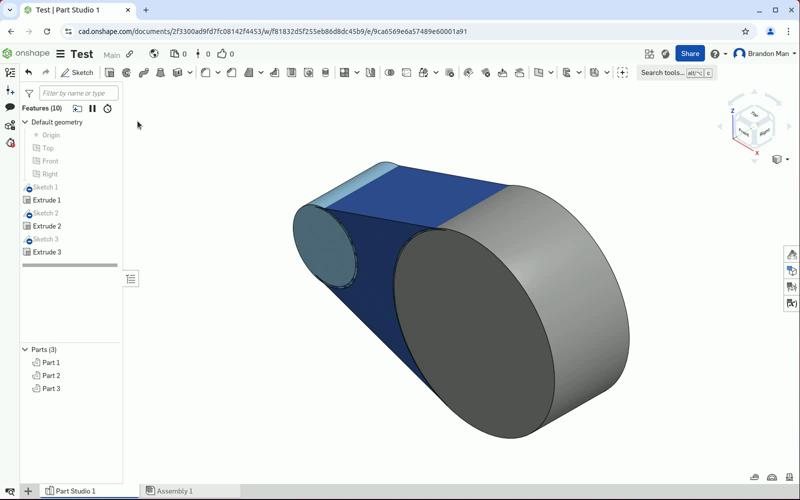
key(down, 2)
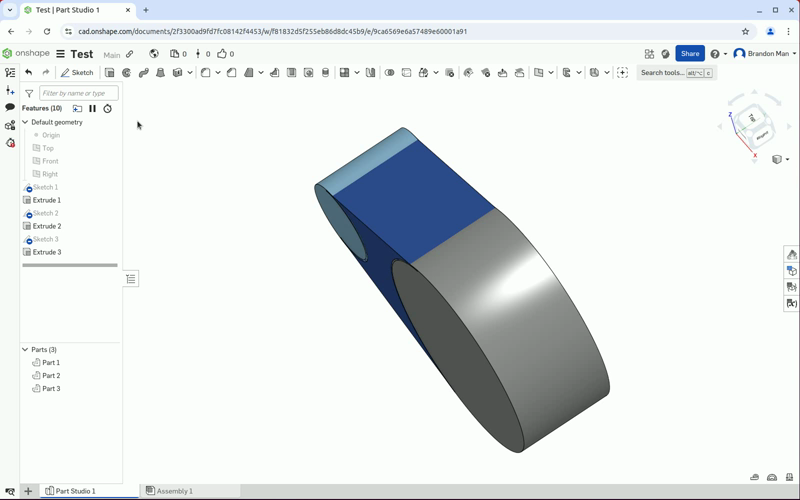
key(up, 2)
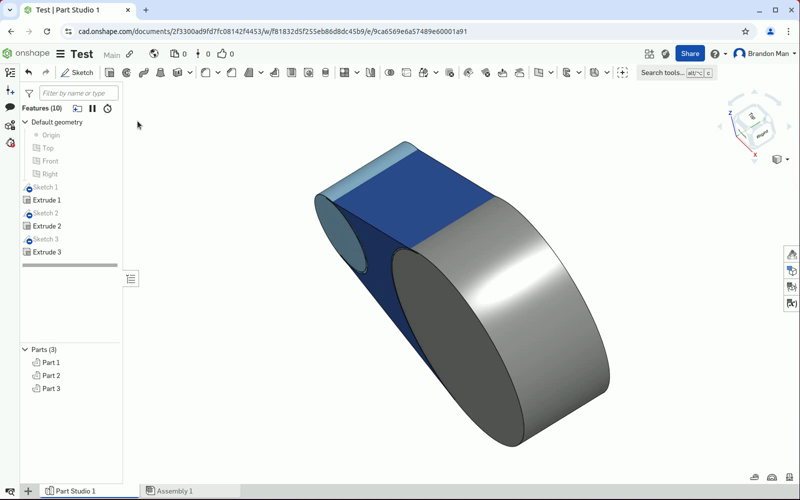
key(right, 2)
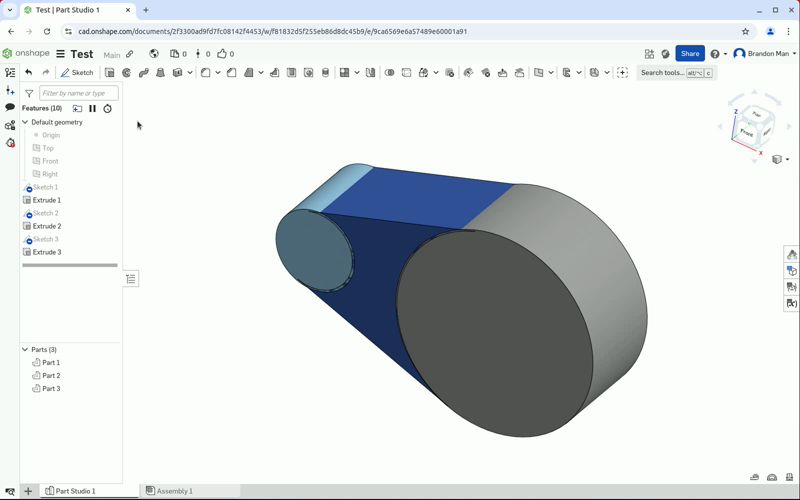
mouse_move(73, 189)
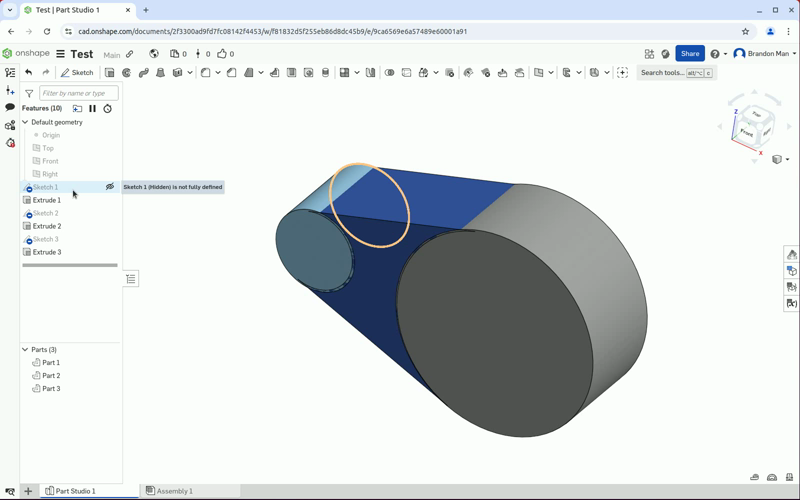
click(73, 189)